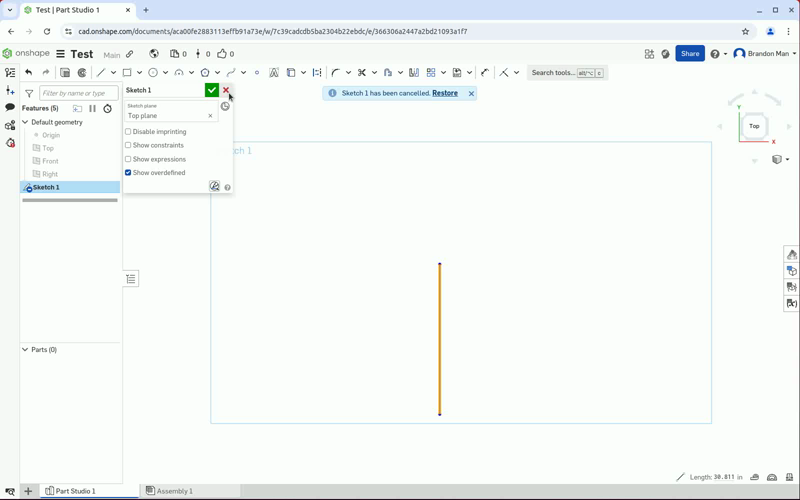
key(shift+h)
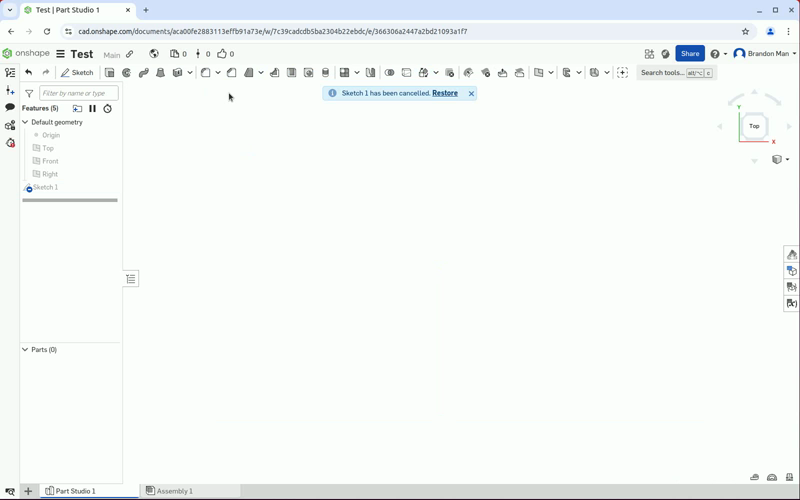
mouse_move(73, 352)
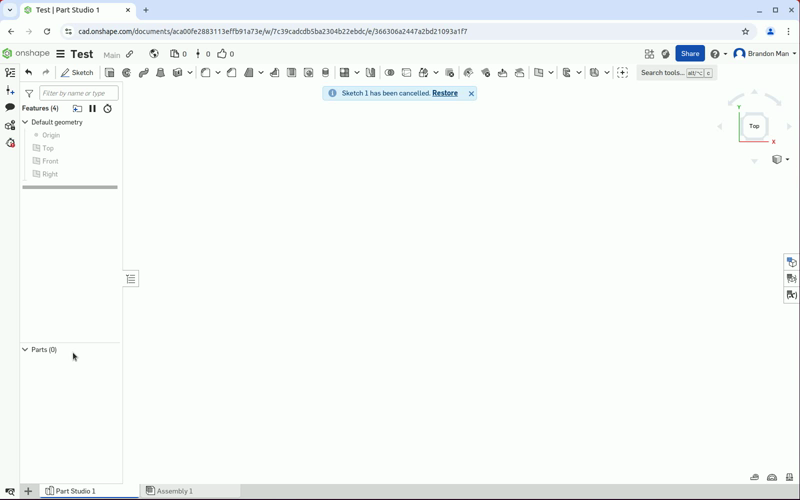
key(y)
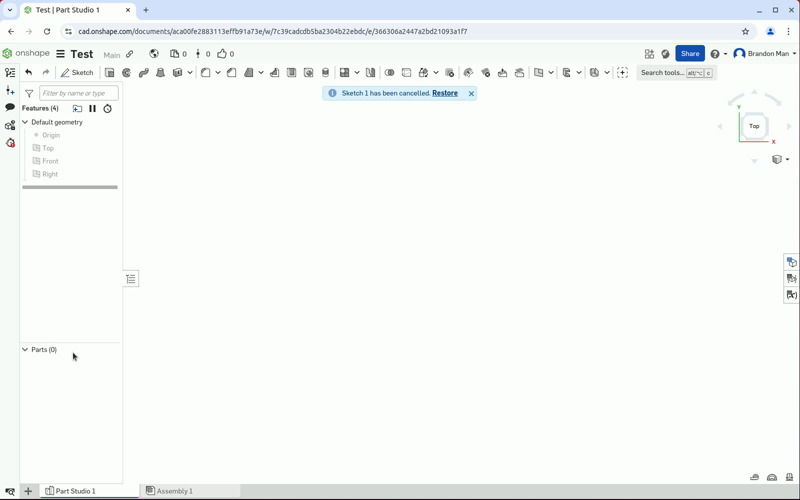
key(shift+p)
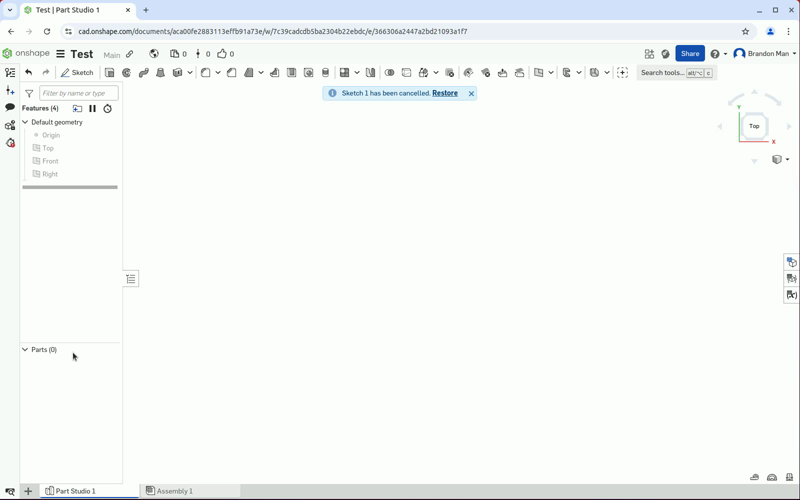
key(space)
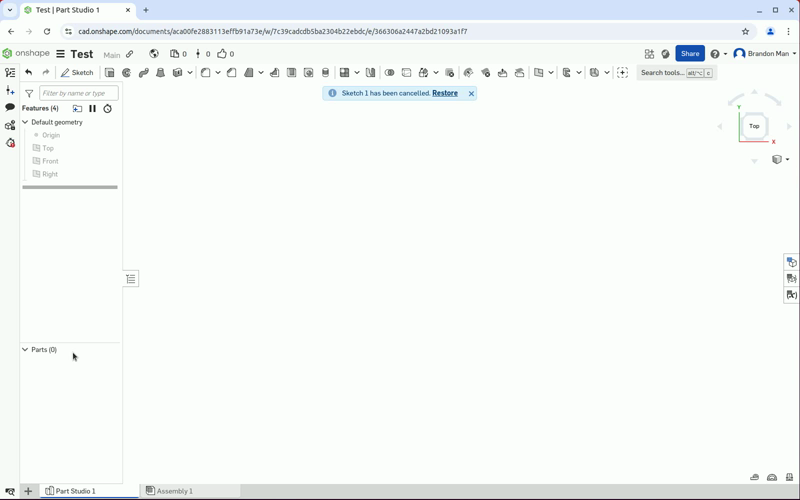
key_down(shift)
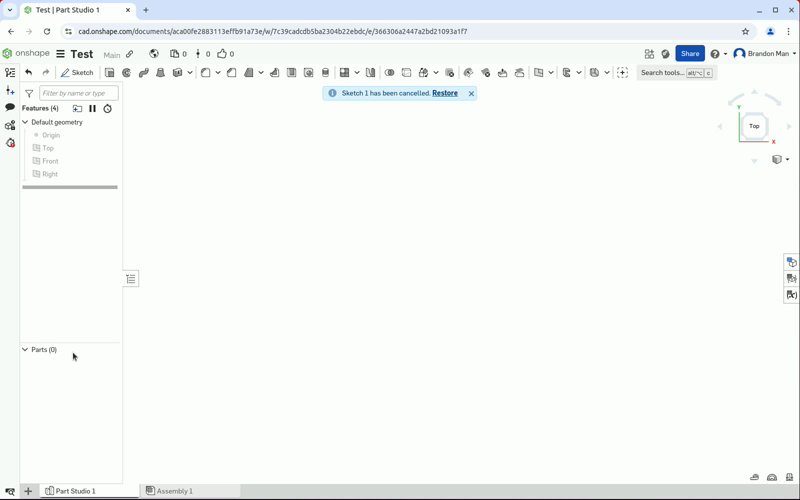
key(up)
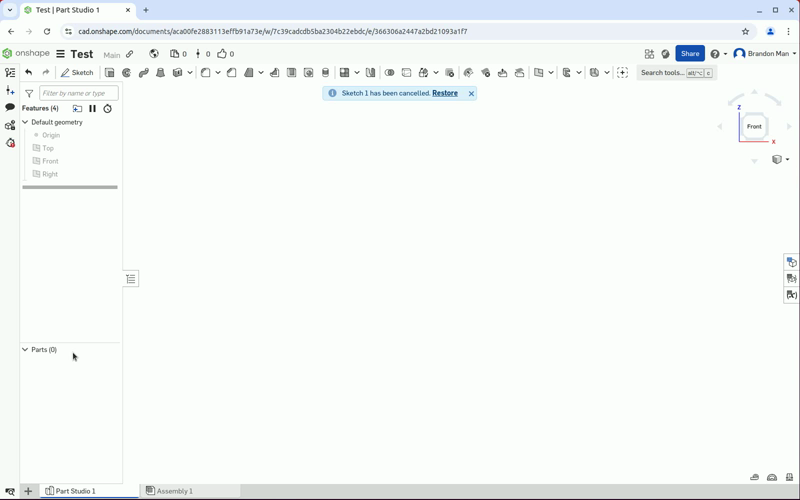
key_up(shift)
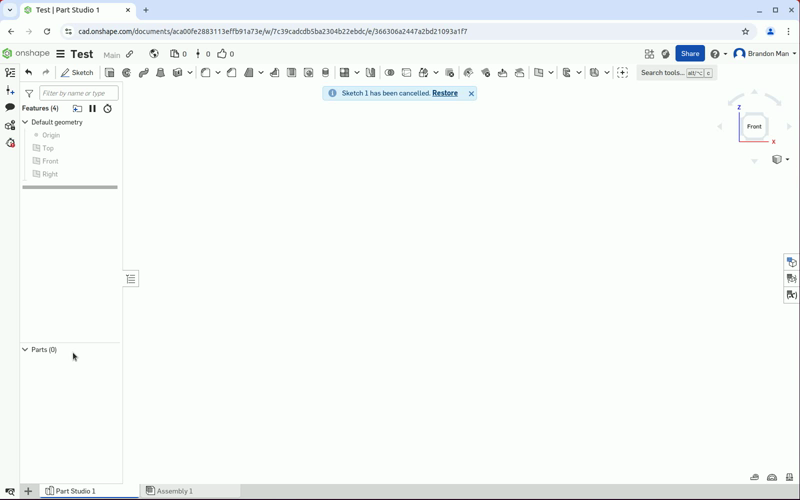
mouse_move(73, 352)
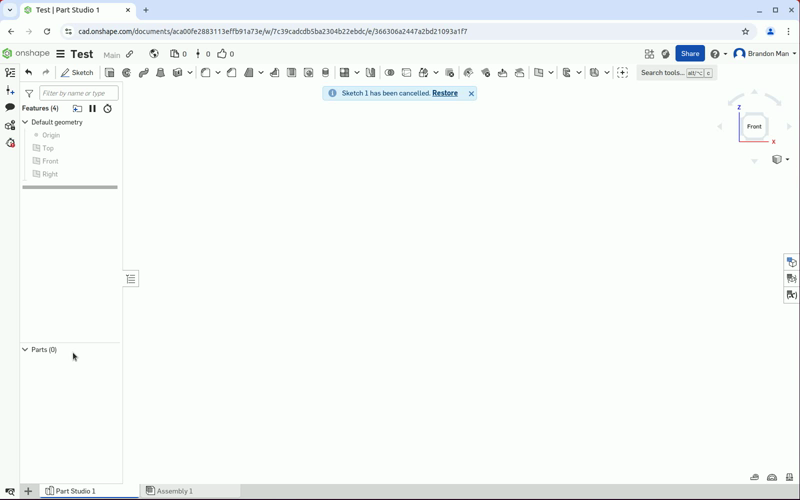
key(shift+y)
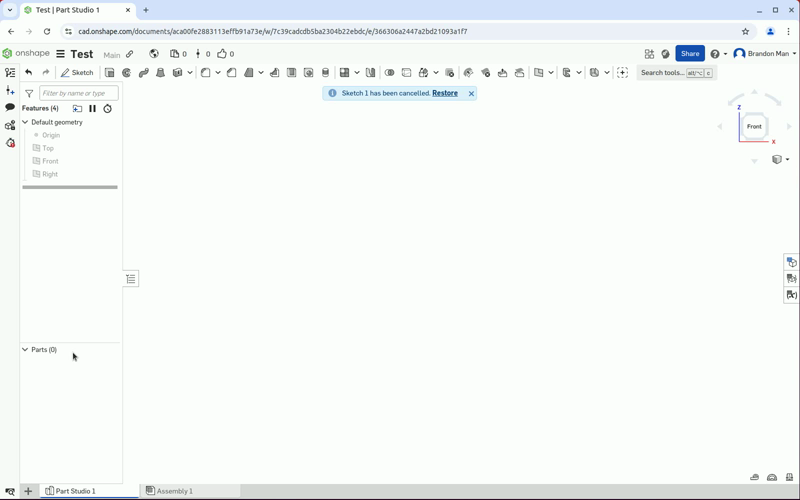
key(shift+s)
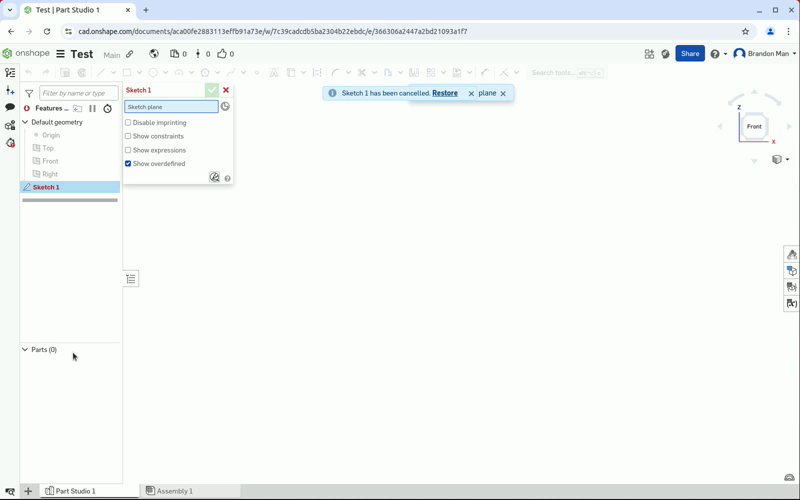
mouse_move(73, 163)
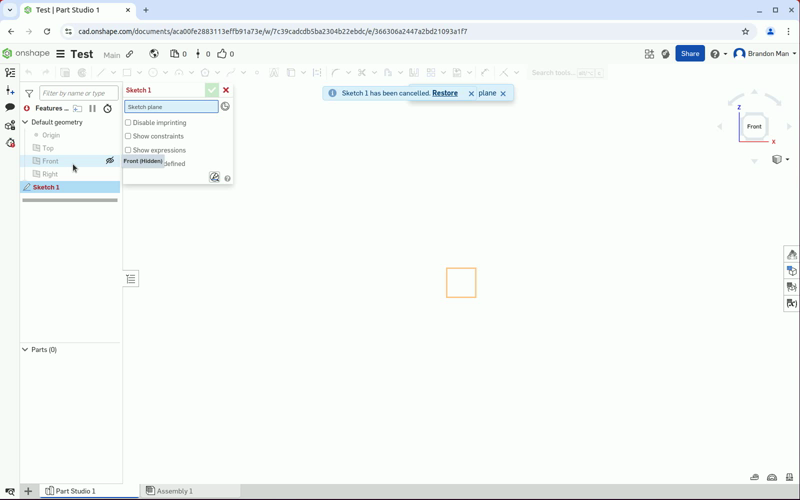
click(73, 163)
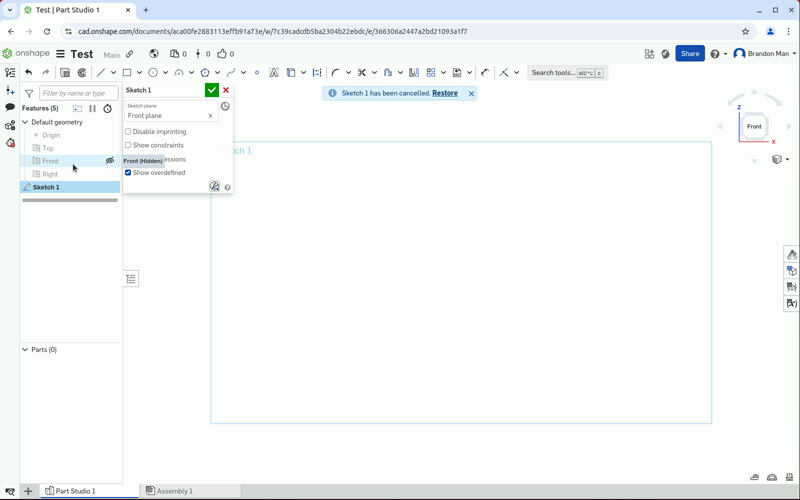
mouse_move(73, 352)
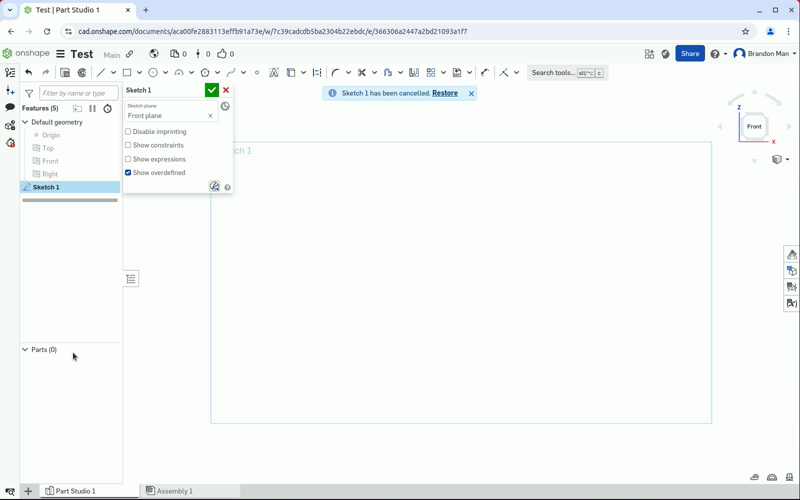
key(y)
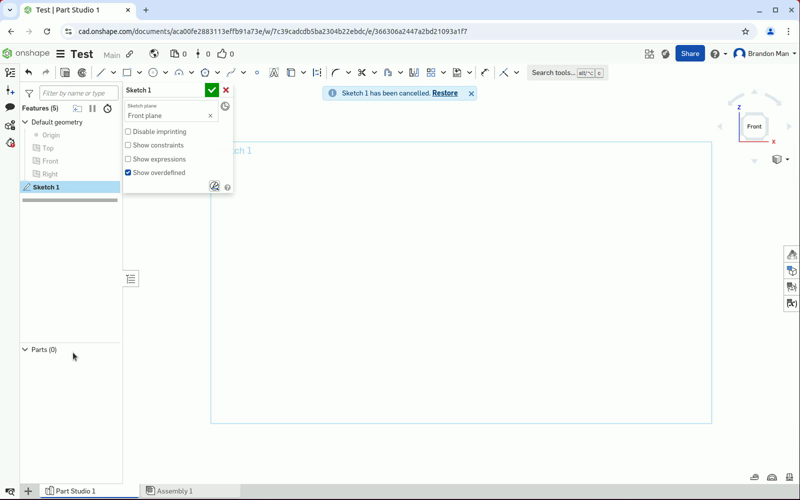
key(l)
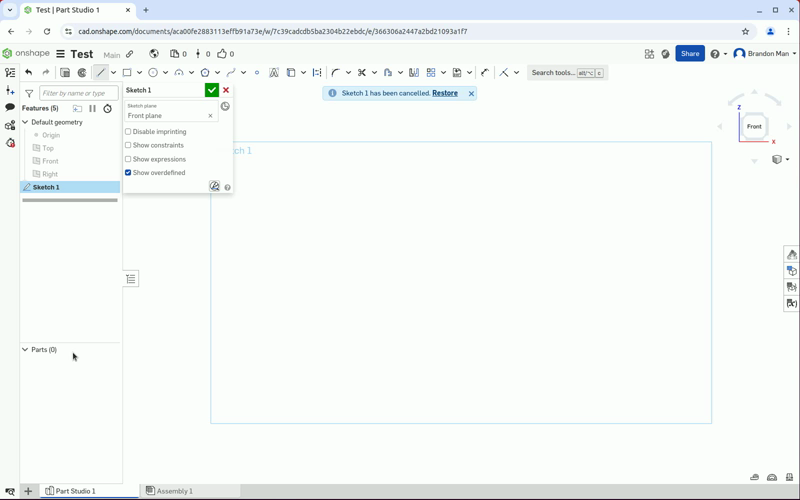
key_down(shift)
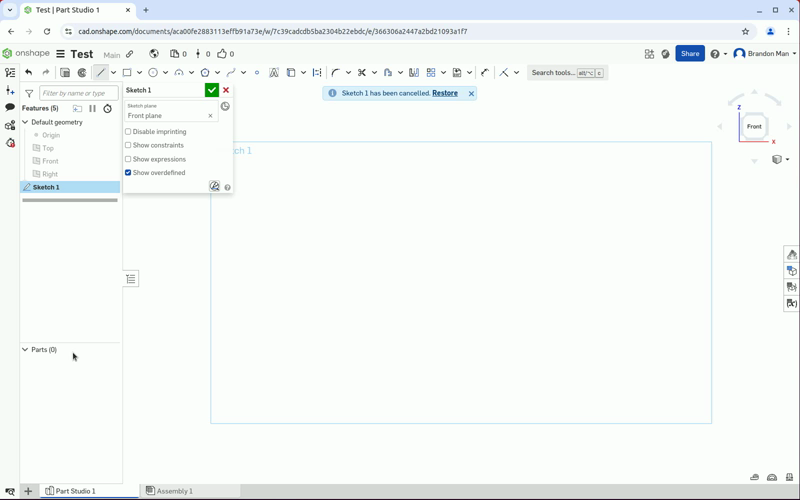
mouse_move(378, 282)
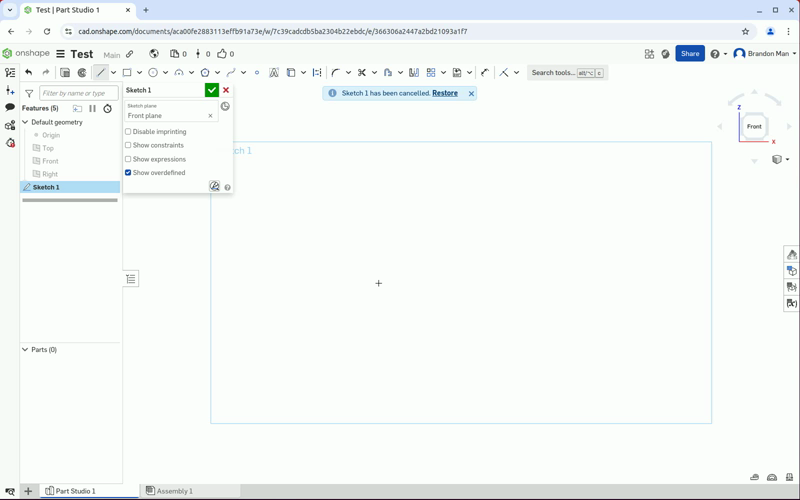
click(378, 282)
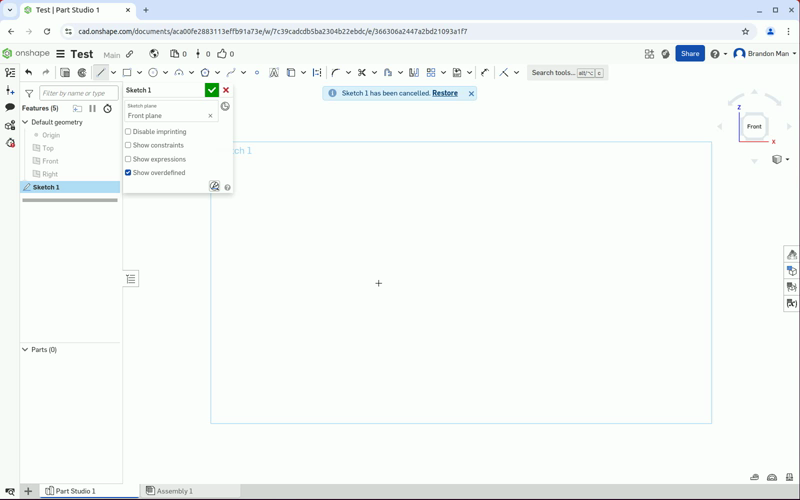
key_up(shift)
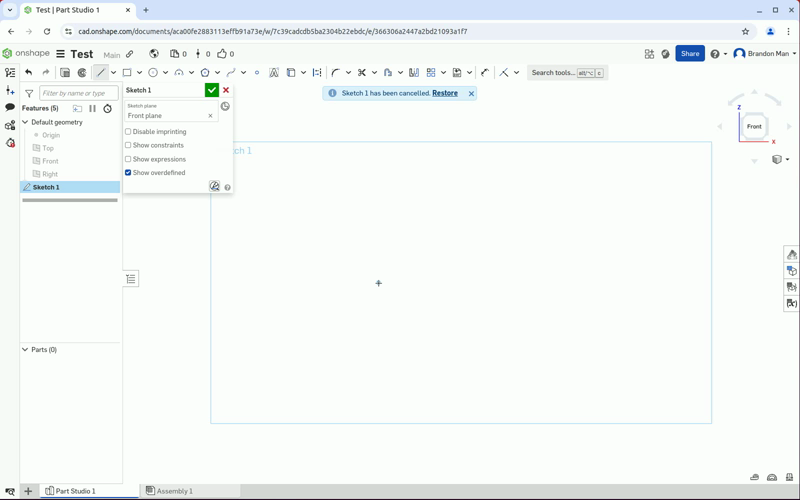
key_down(shift)
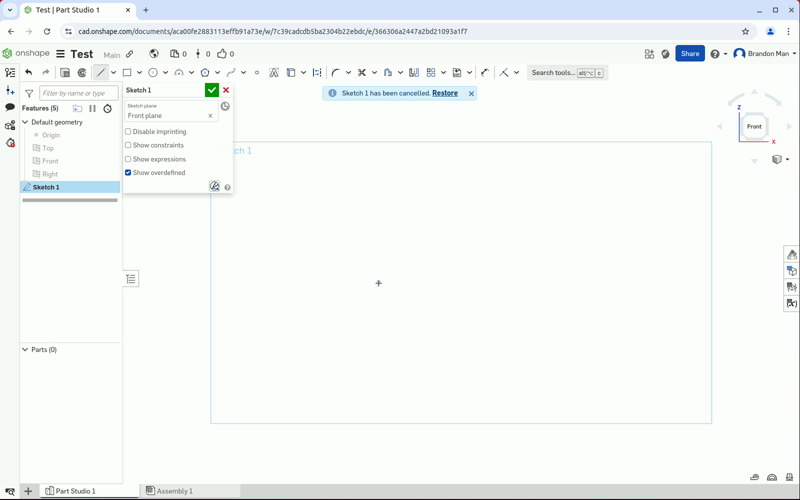
mouse_move(513, 282)
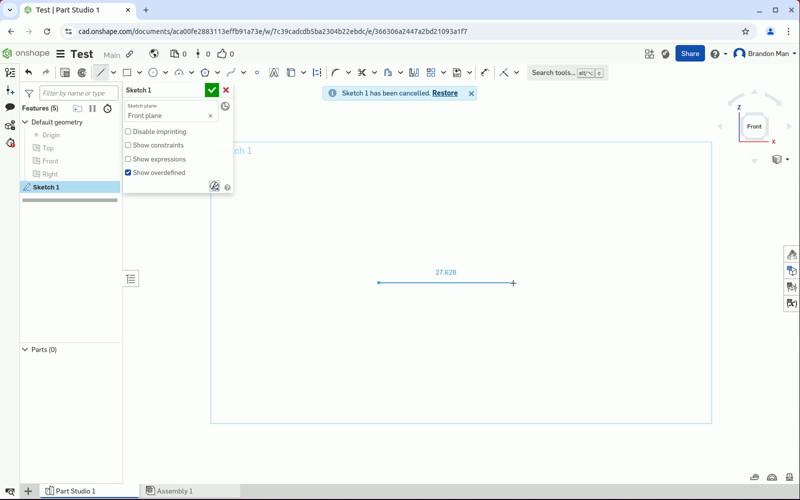
click(513, 282)
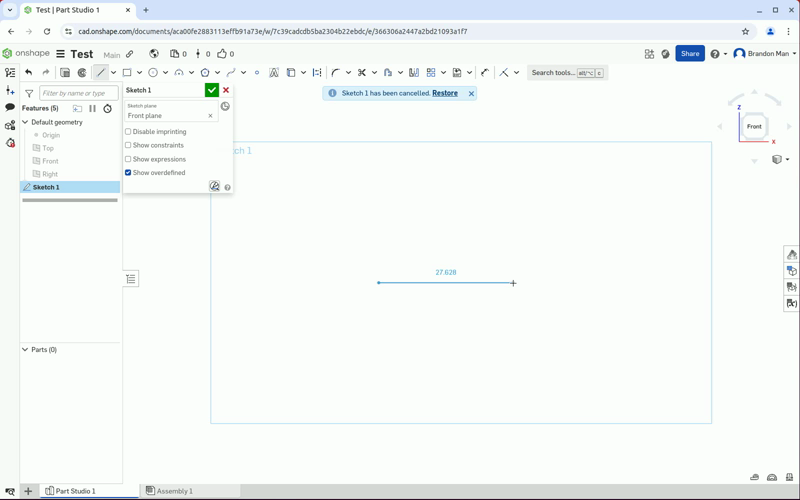
key_up(shift)
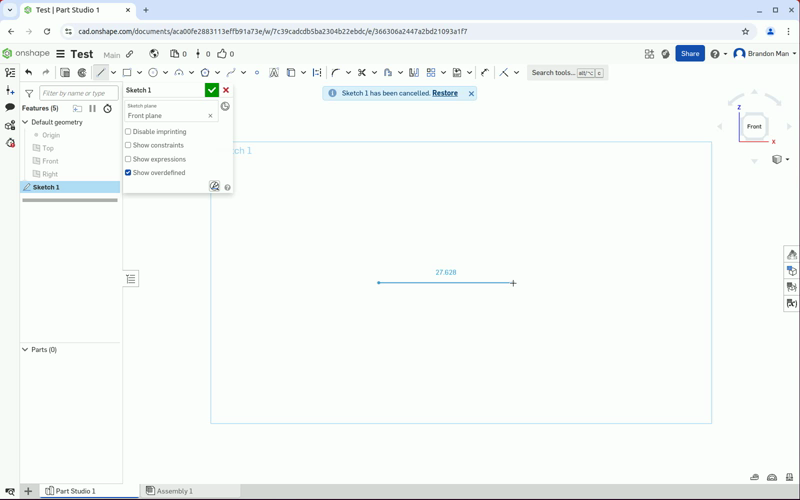
key_down(shift)
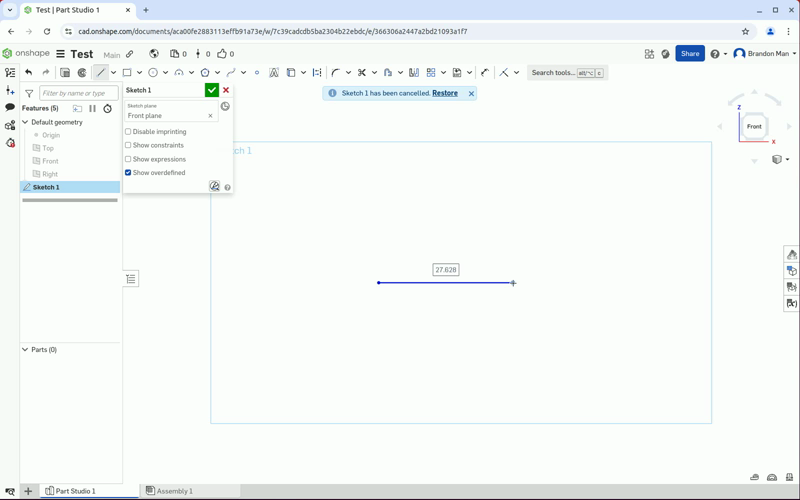
mouse_move(513, 170)
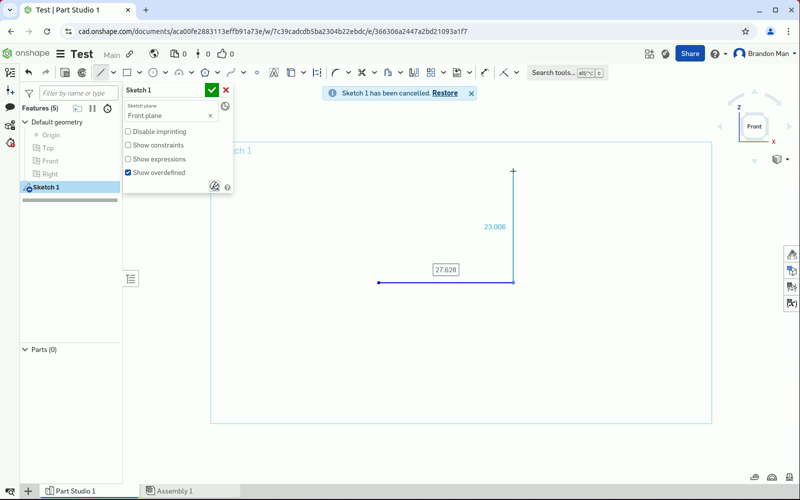
click(513, 170)
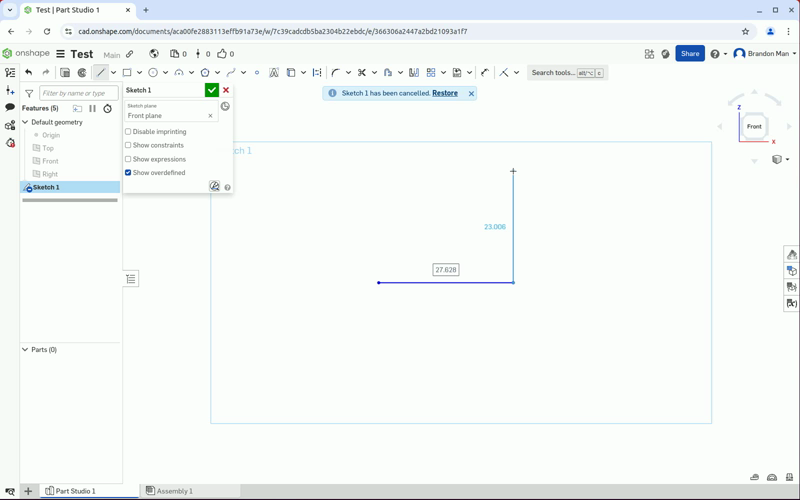
key_up(shift)
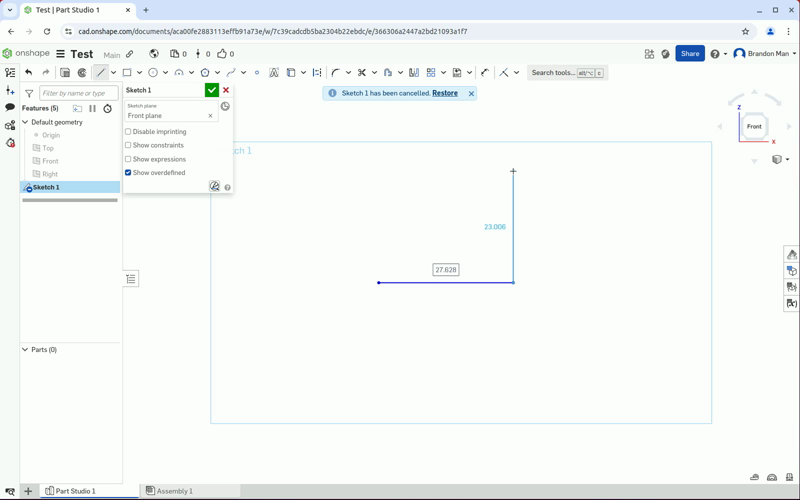
key_down(shift)
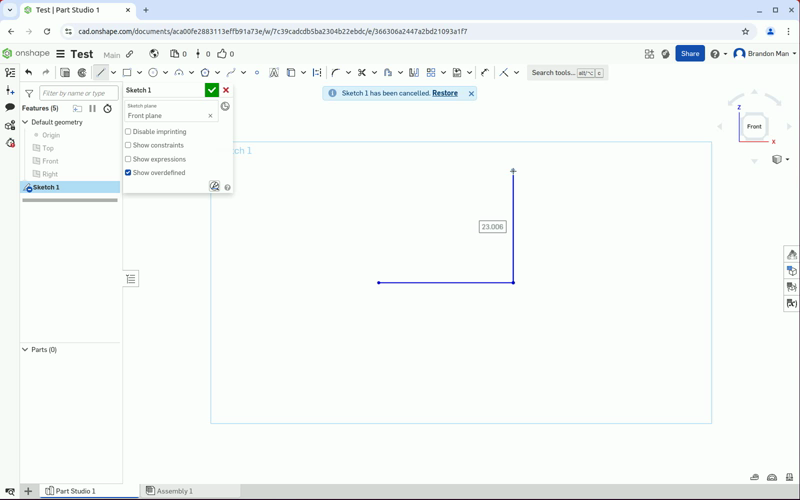
mouse_move(378, 170)
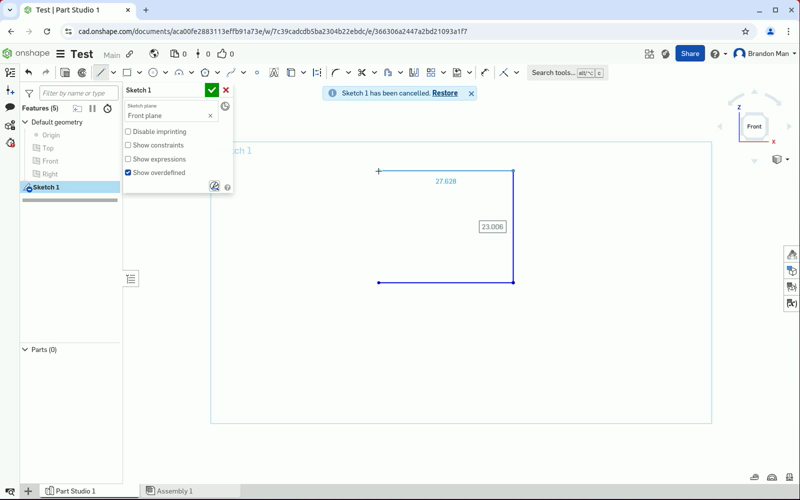
click(378, 170)
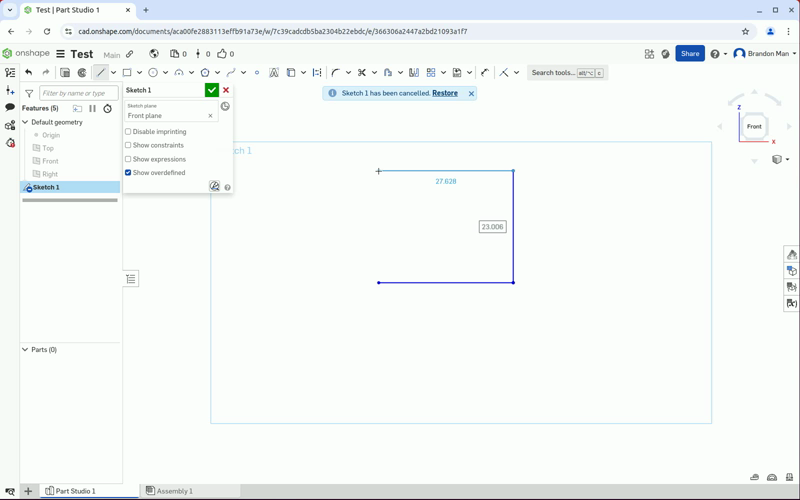
key_up(shift)
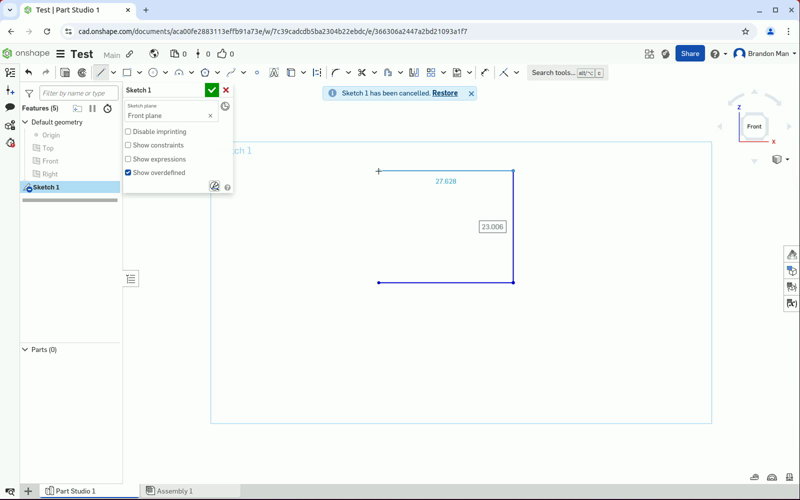
key_down(shift)
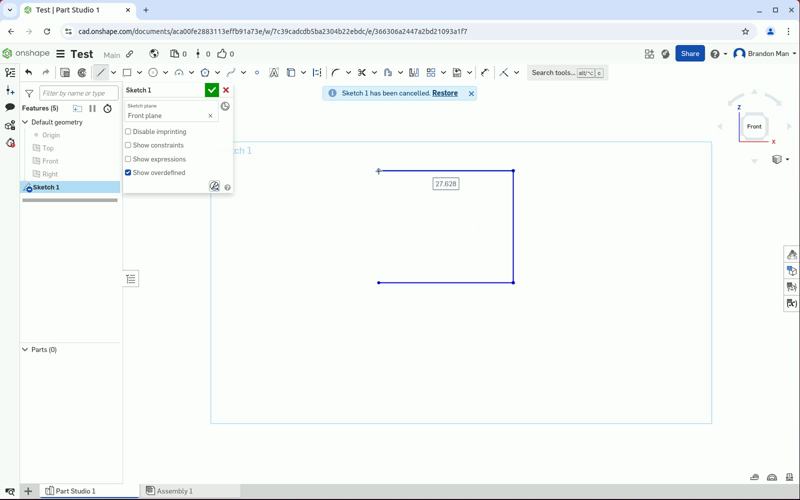
mouse_move(378, 282)
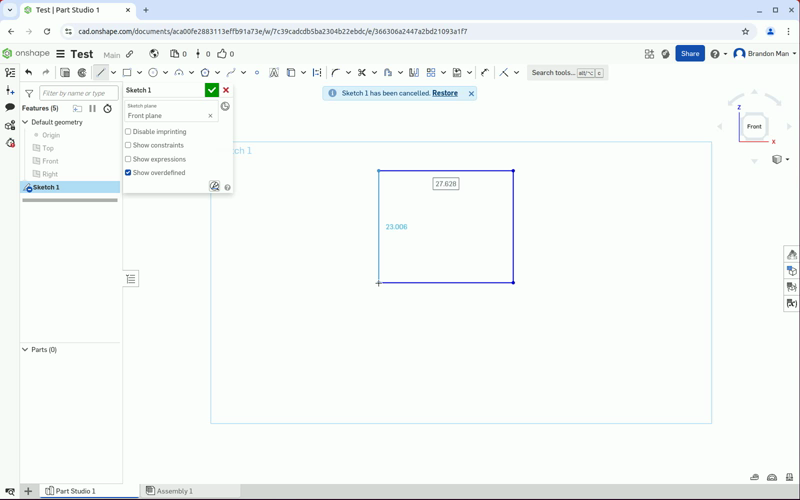
key_up(shift)
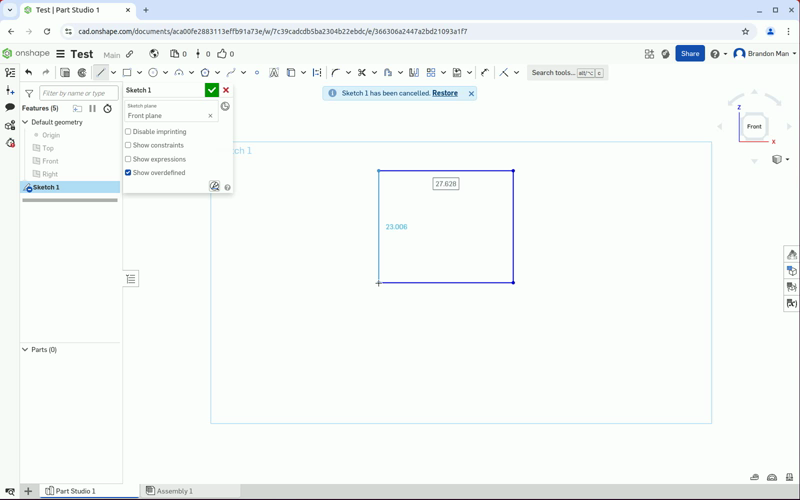
click(378, 282)
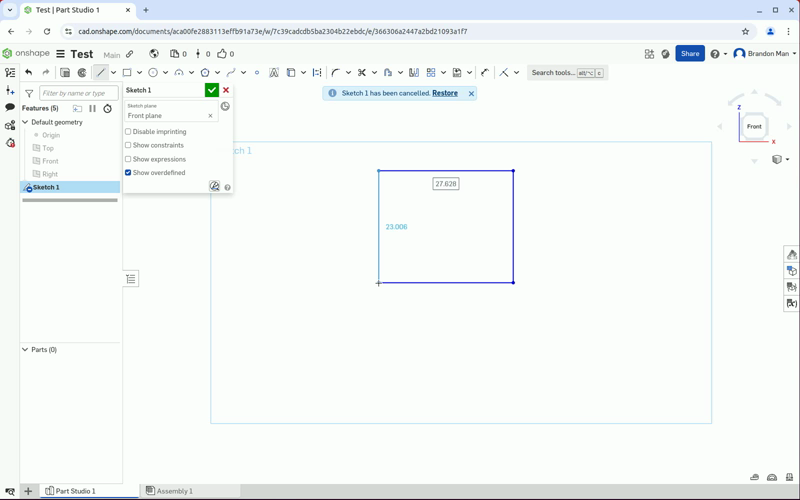
key(esc)
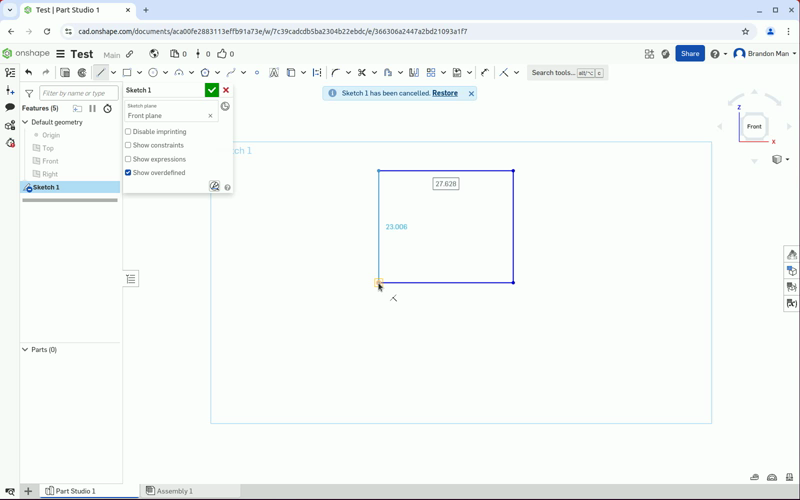
mouse_move(397, 250)
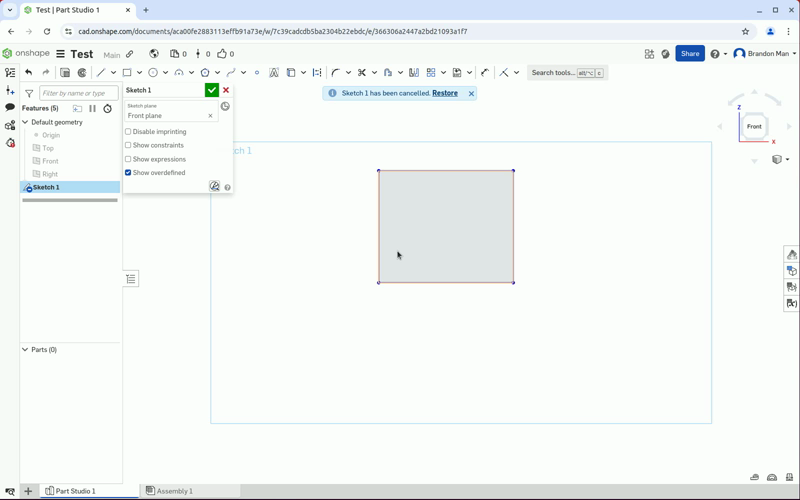
click(397, 250)
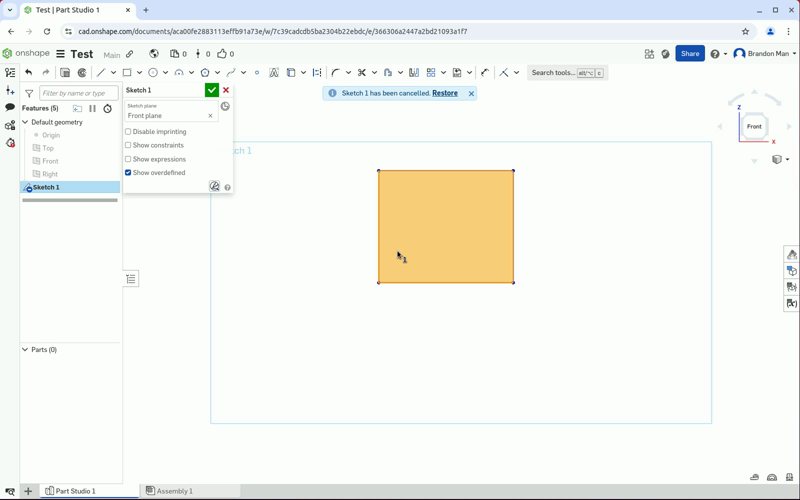
mouse_move(73, 352)
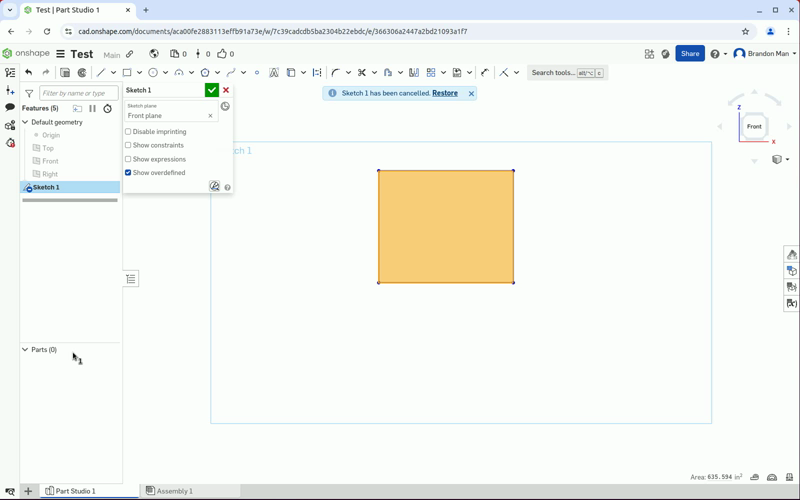
key(shift+y)
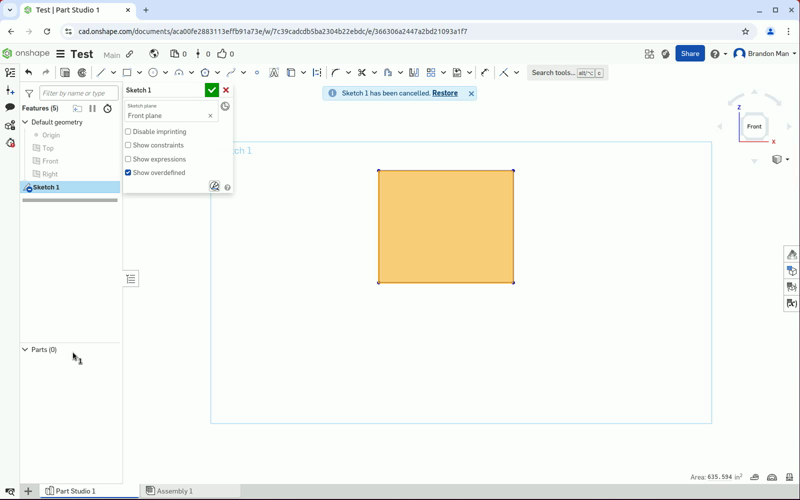
key(shift+e)
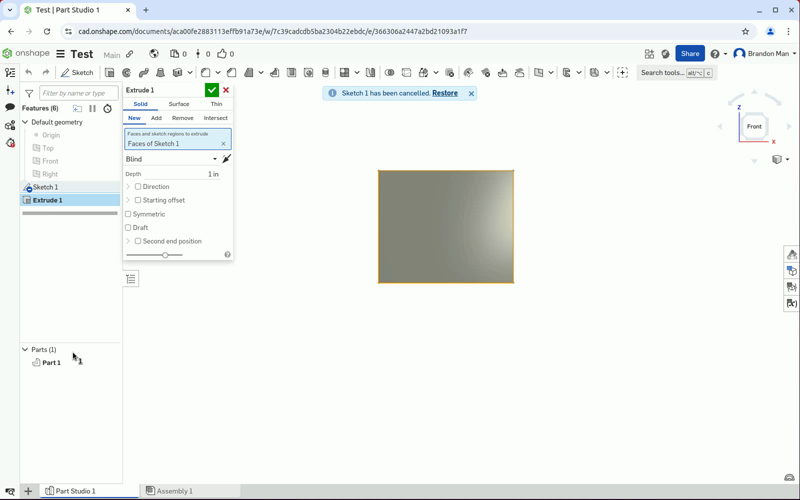
mouse_move(143, 106)
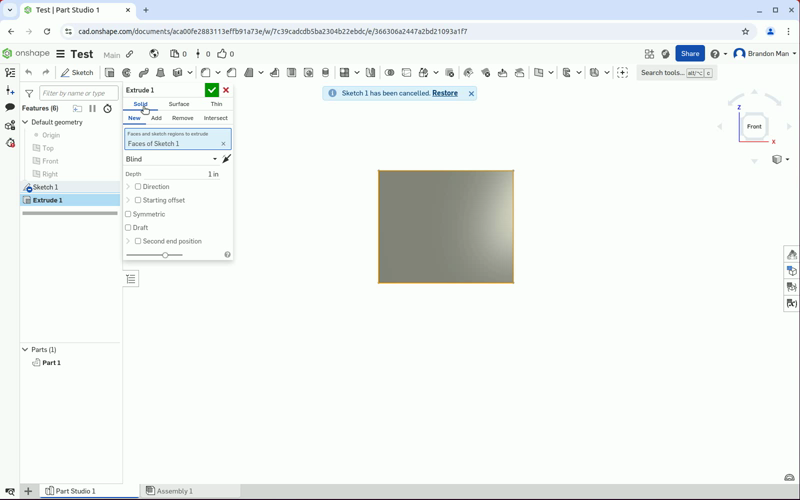
click(143, 106)
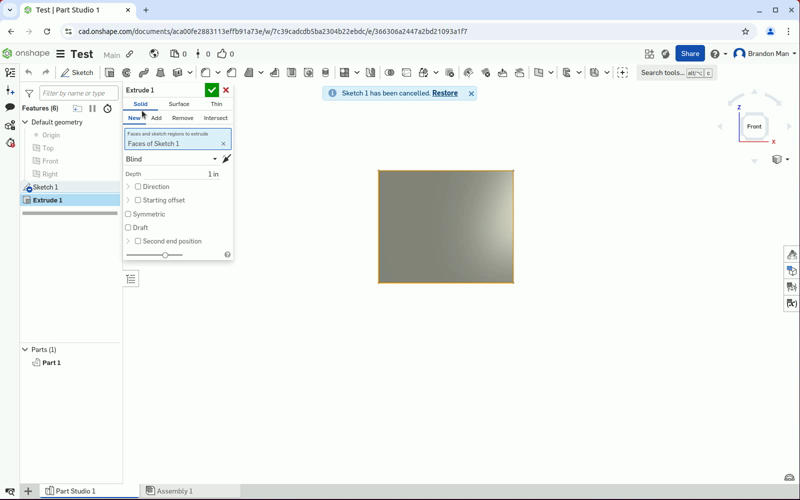
mouse_move(137, 120)
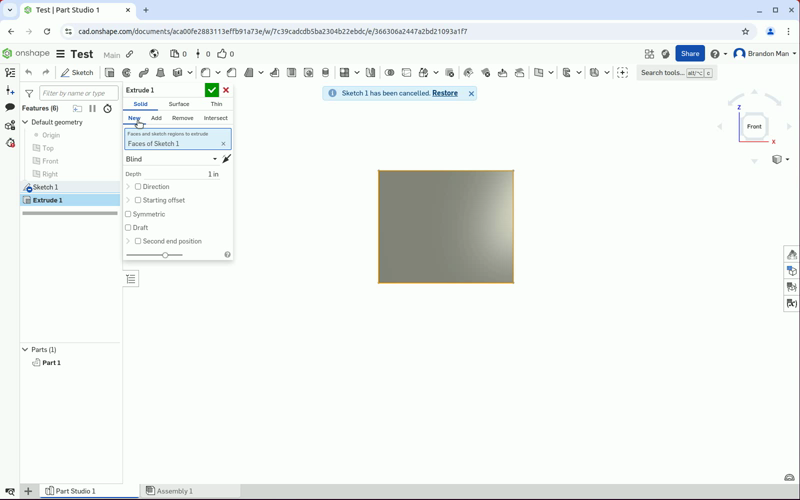
click(137, 120)
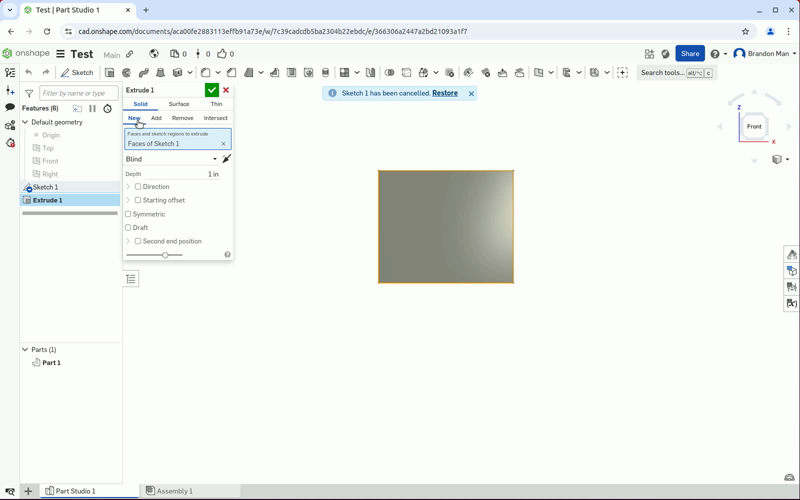
key(tab, 4)
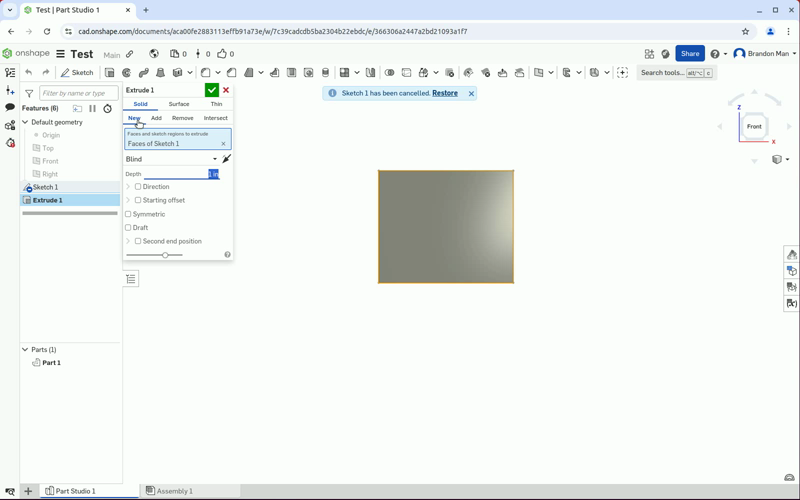
text(18.535)
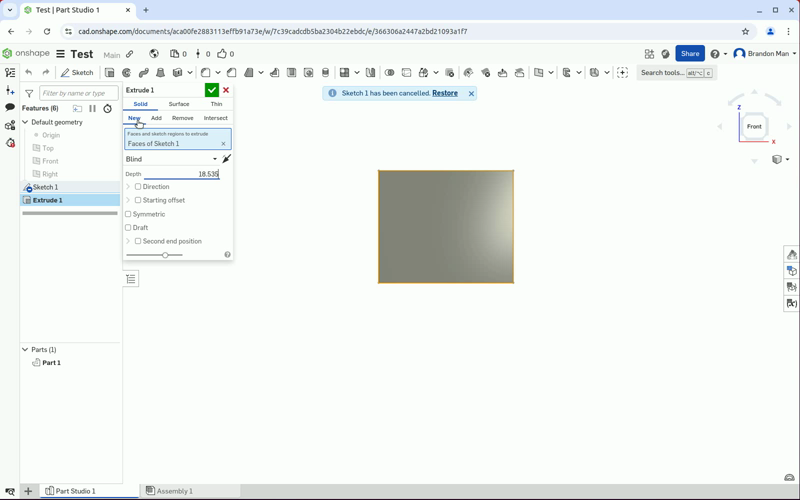
key(enter)
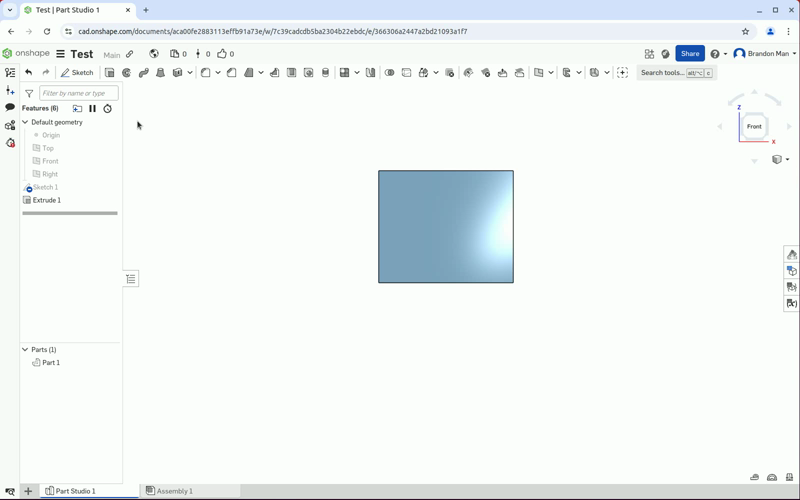
key(shift+h)
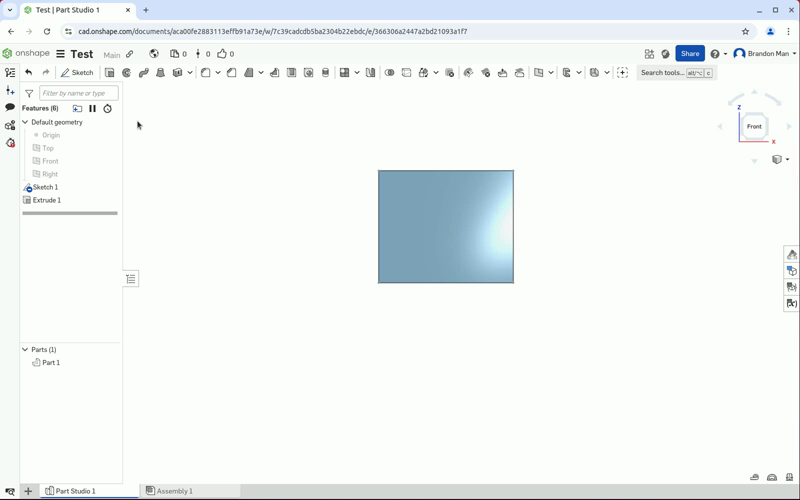
key(shift+h)
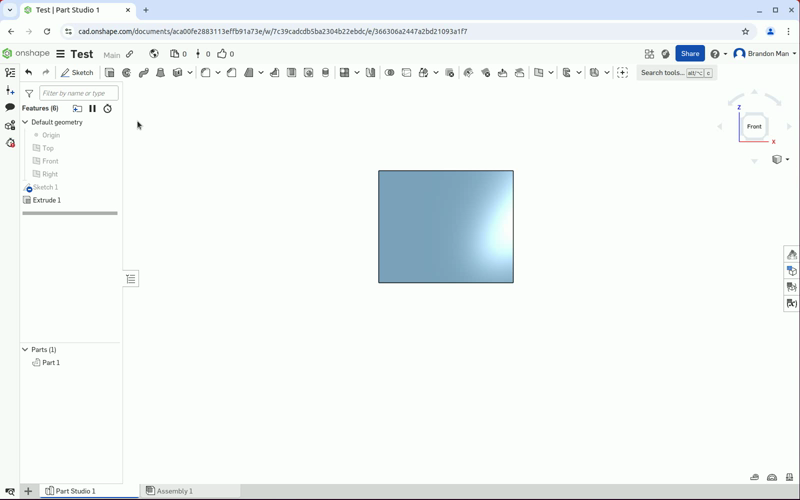
mouse_move(73, 189)
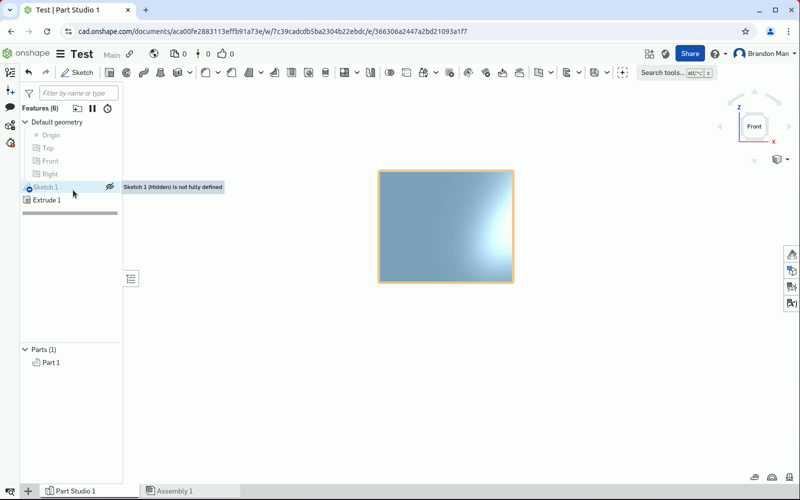
click(73, 189)
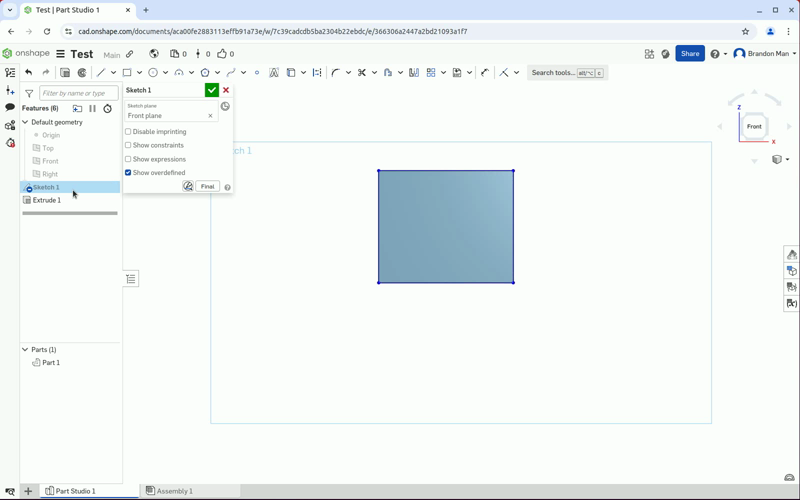
mouse_move(229, 92)
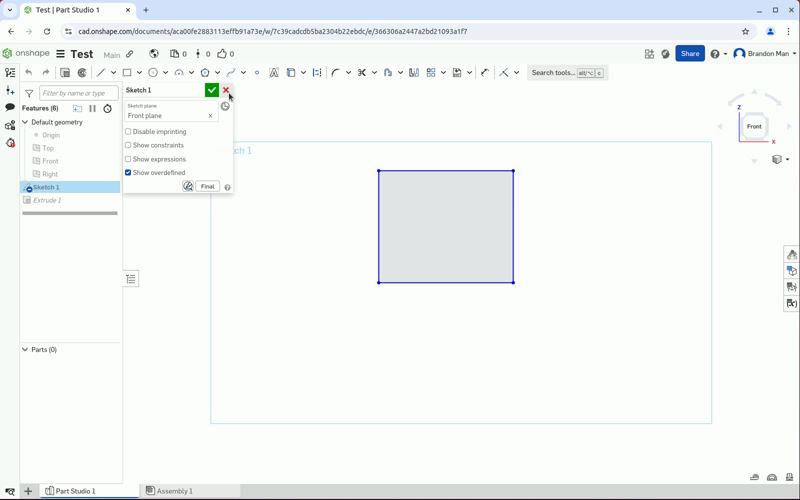
click(229, 92)
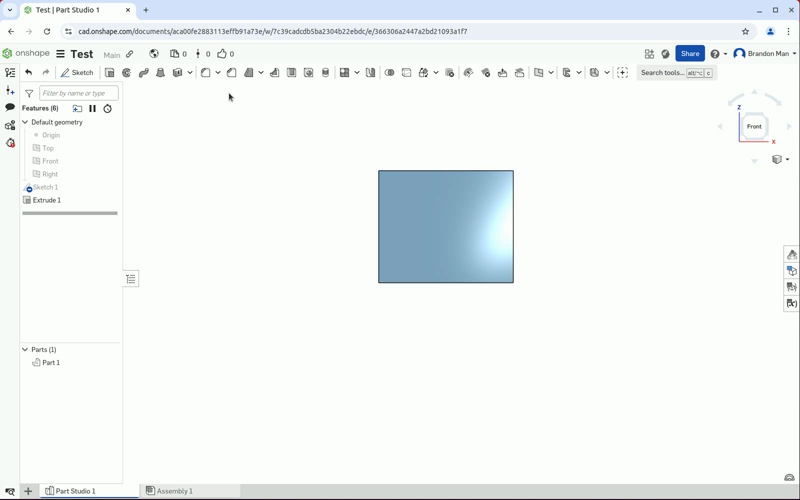
mouse_move(541, 75)
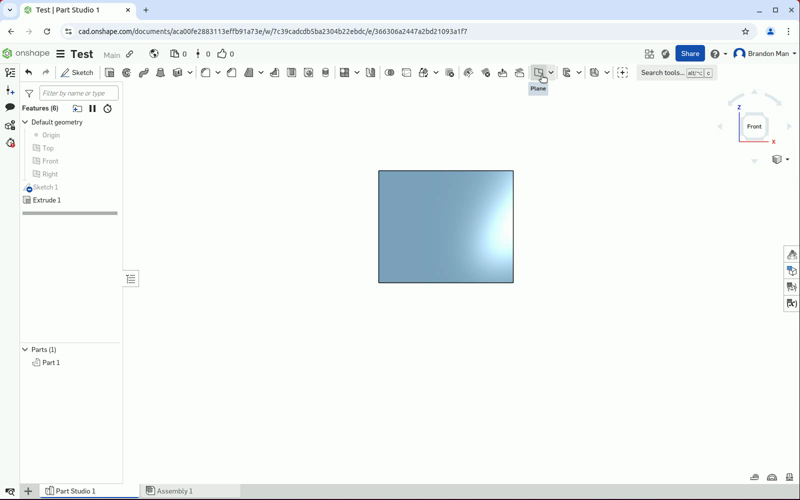
click(541, 75)
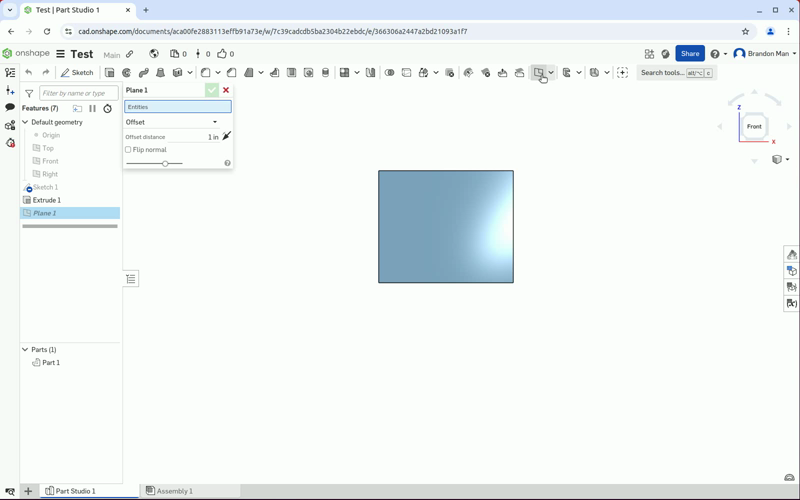
mouse_move(73, 163)
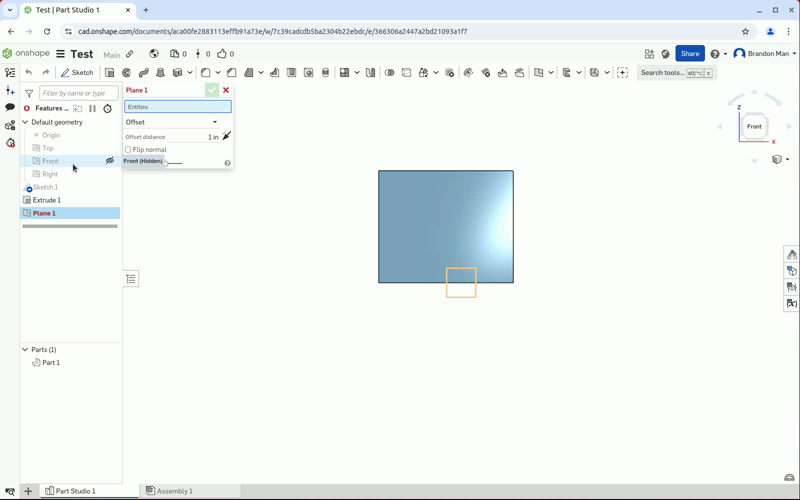
click(73, 163)
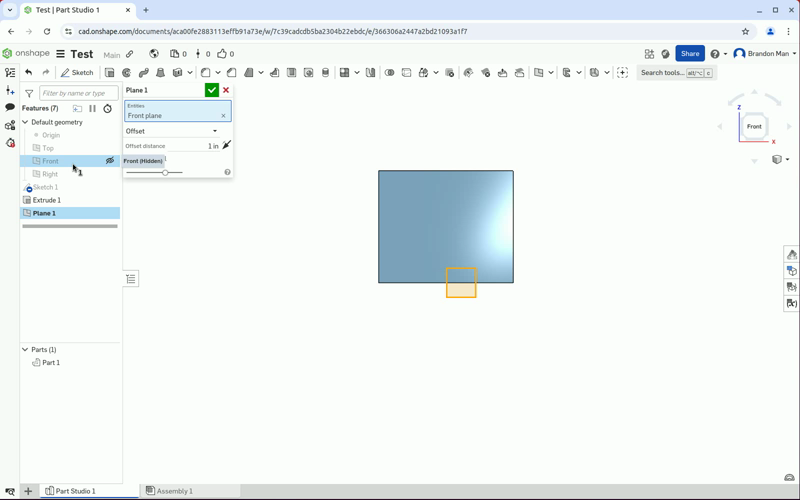
key(tab, 2)
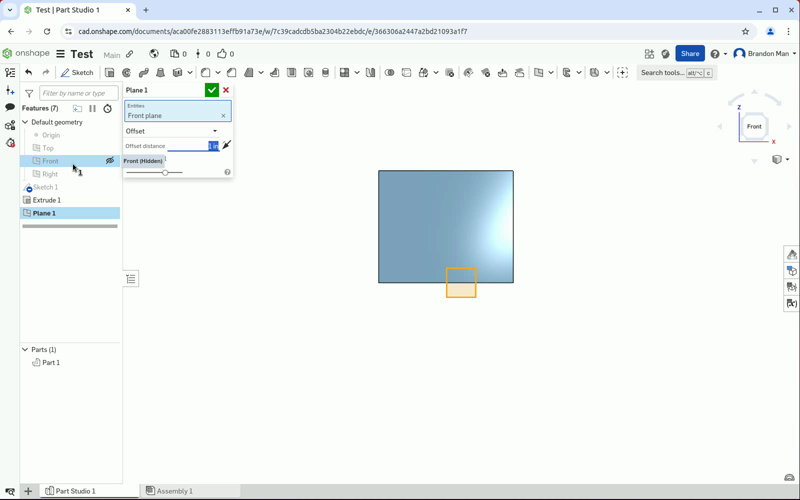
text(18.548)
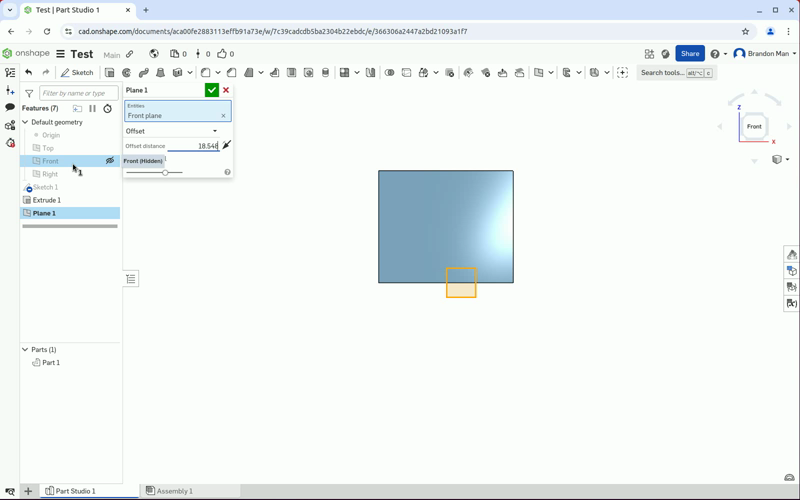
key(enter, 2)
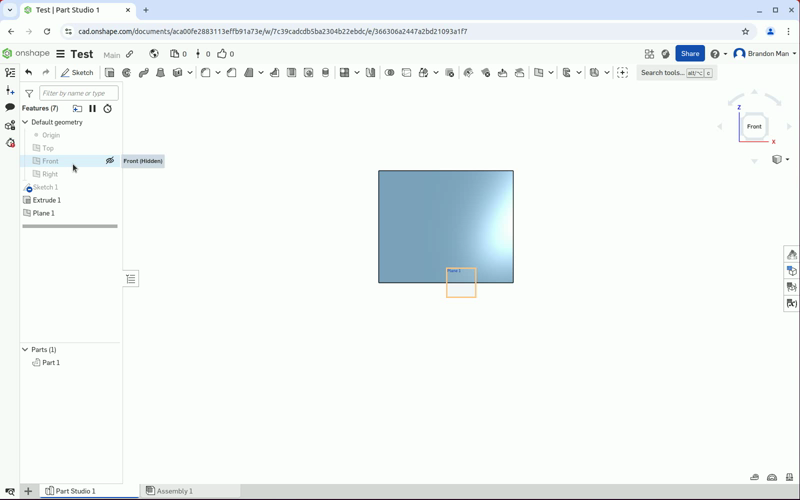
key(shift+s)
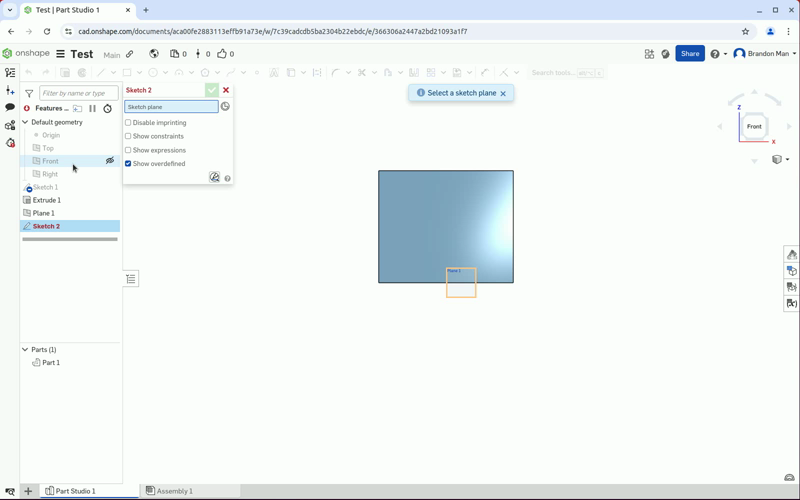
mouse_move(73, 215)
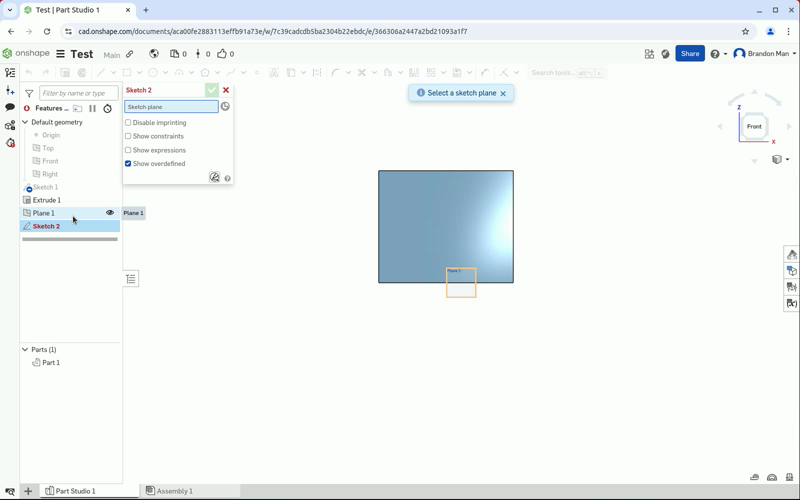
click(73, 215)
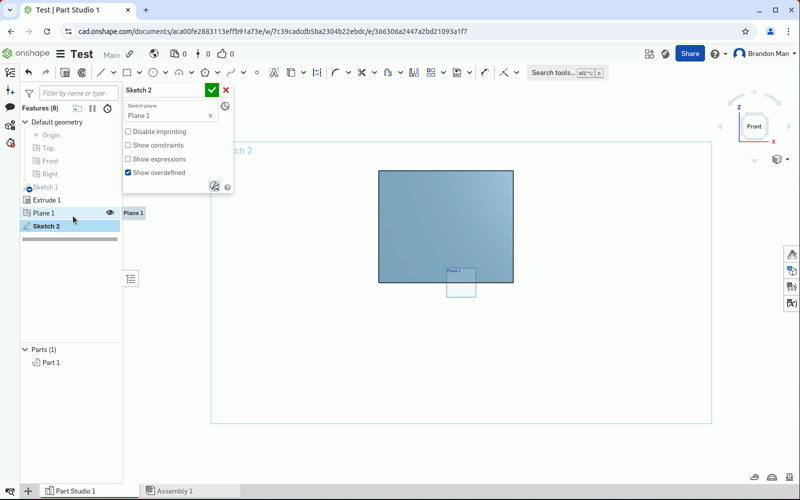
mouse_move(73, 352)
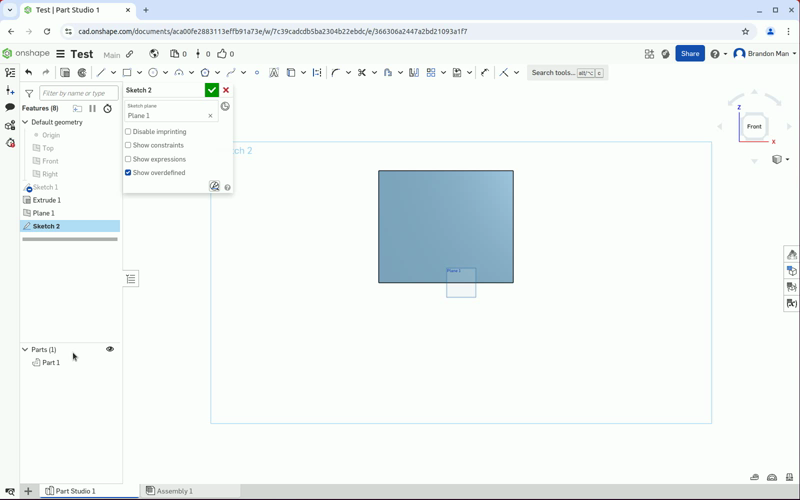
key(y)
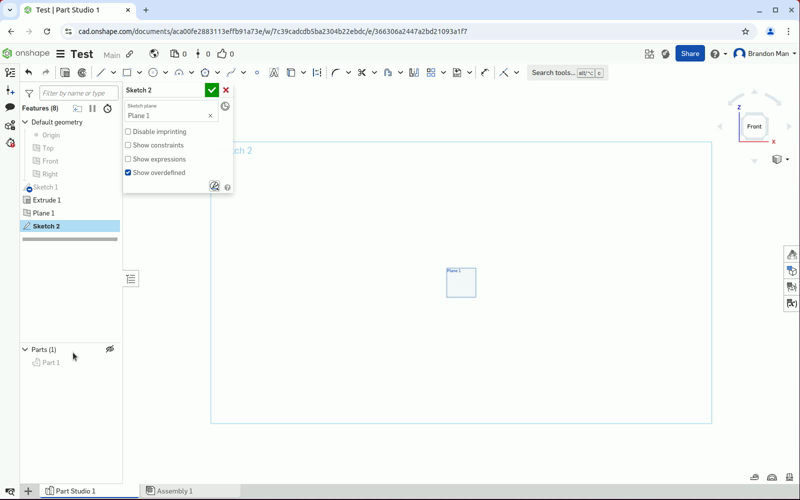
key(l)
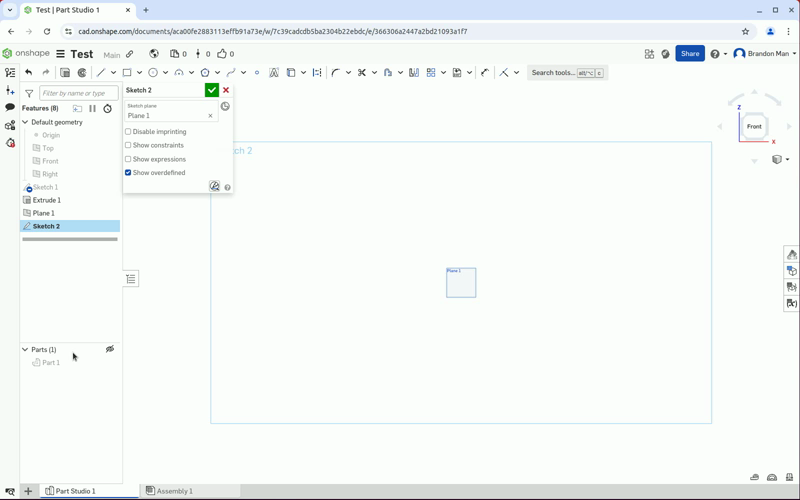
key_down(shift)
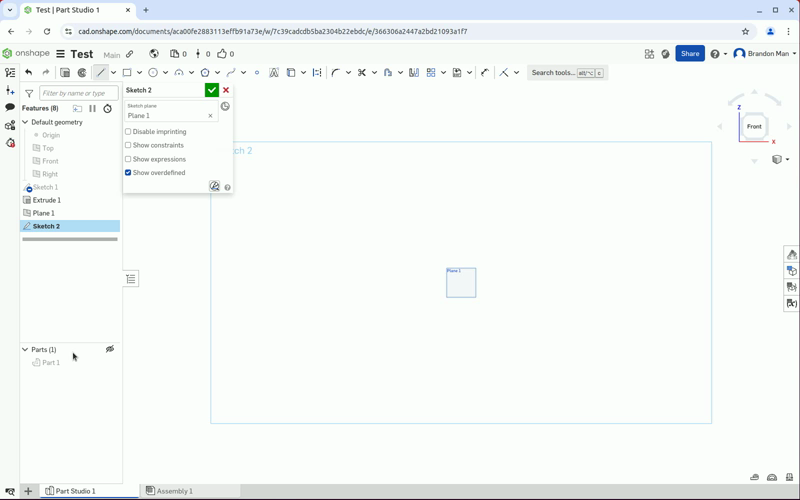
mouse_move(423, 170)
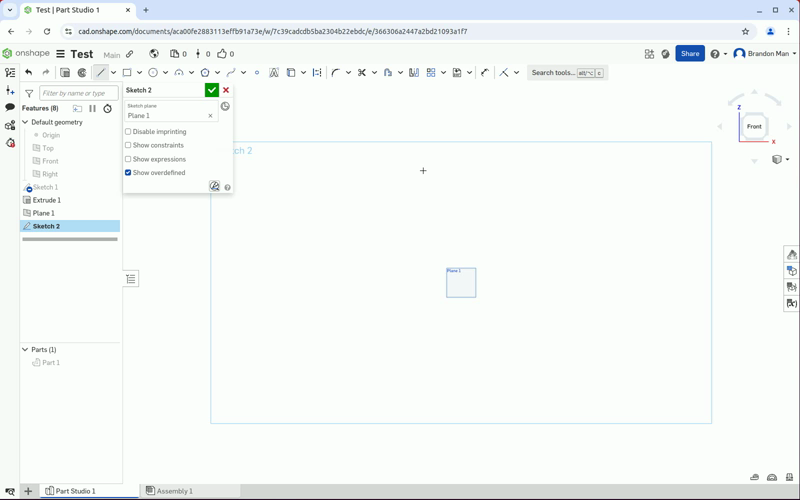
click(423, 170)
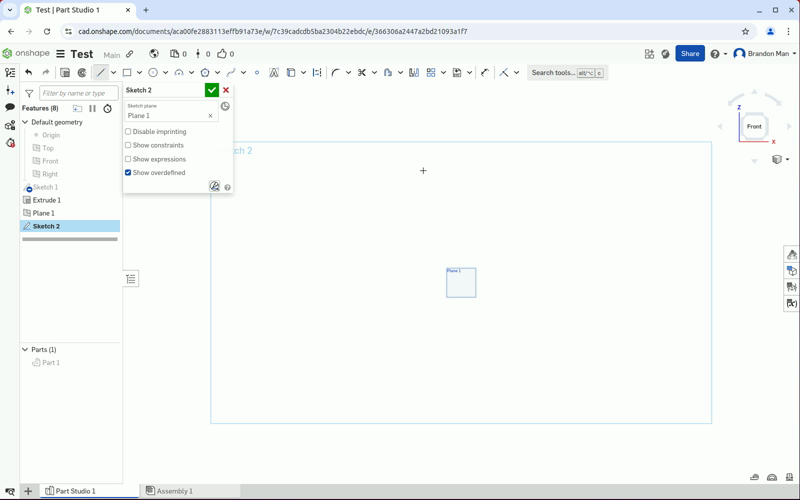
key_up(shift)
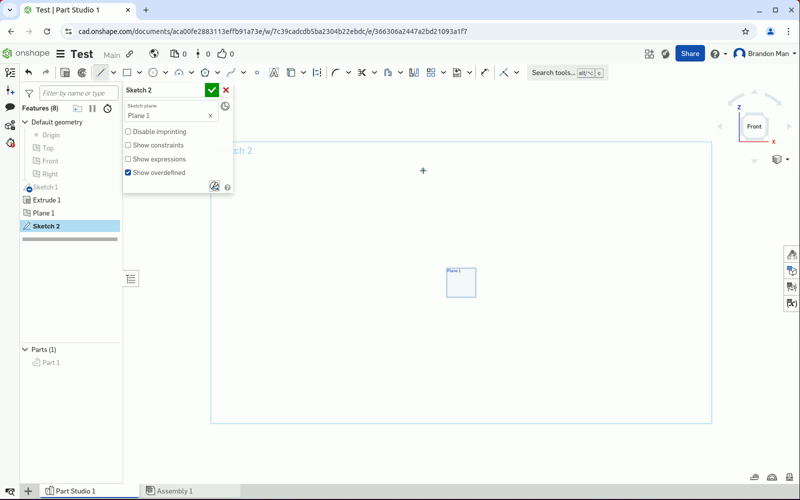
key_down(shift)
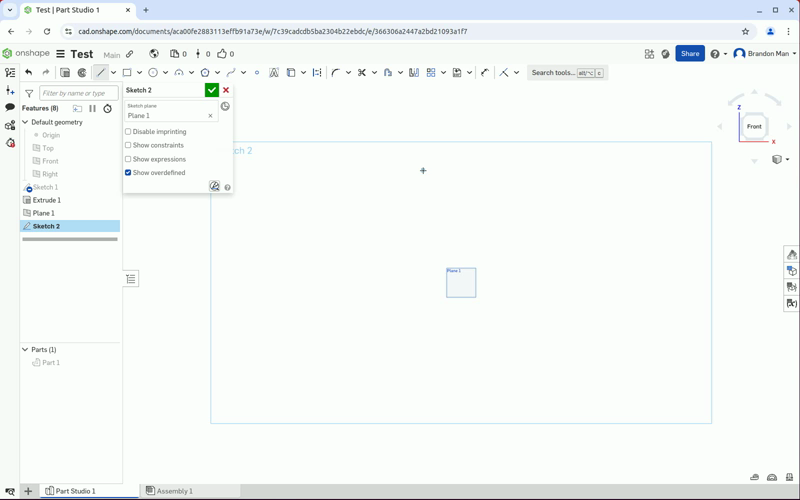
mouse_move(460, 237)
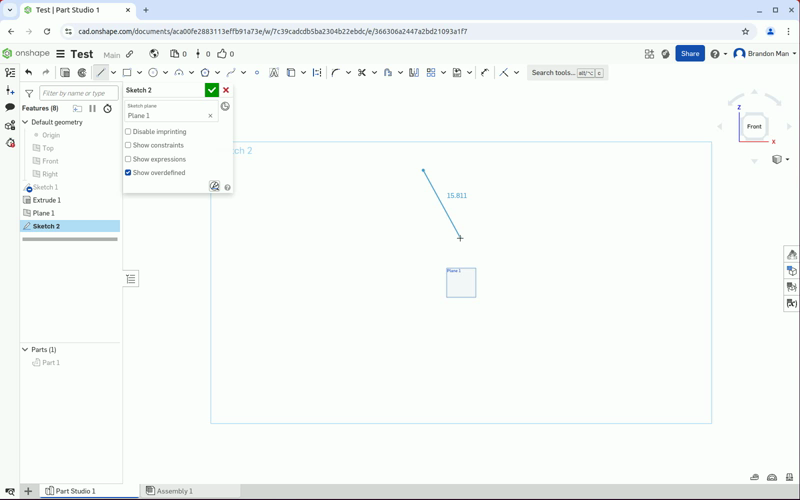
click(460, 237)
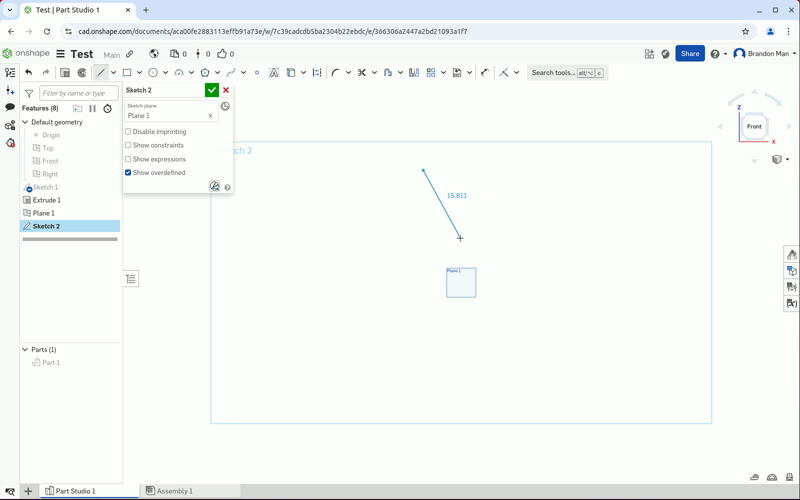
key_up(shift)
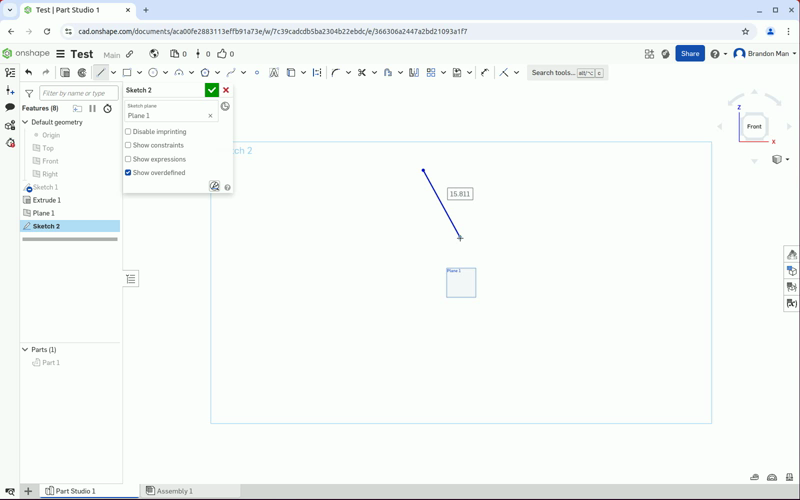
key_down(shift)
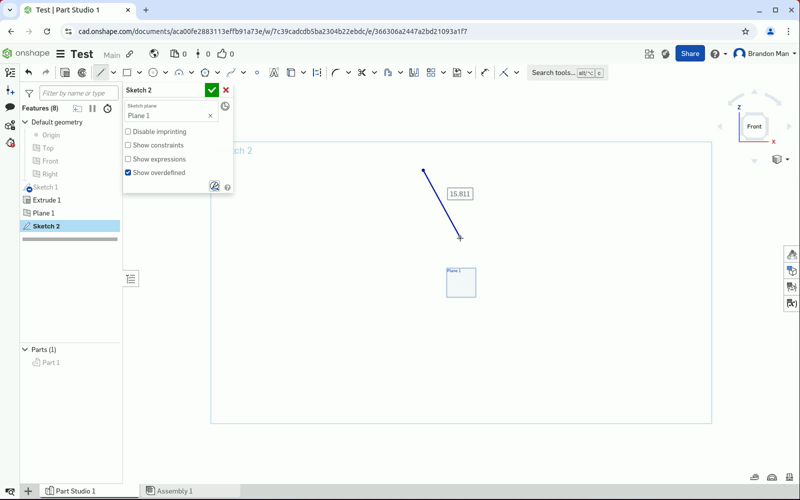
mouse_move(490, 237)
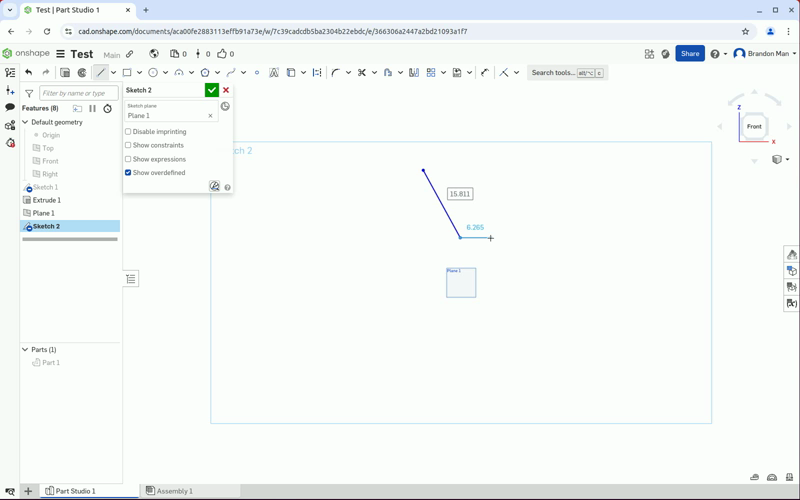
mouse_move(513, 237)
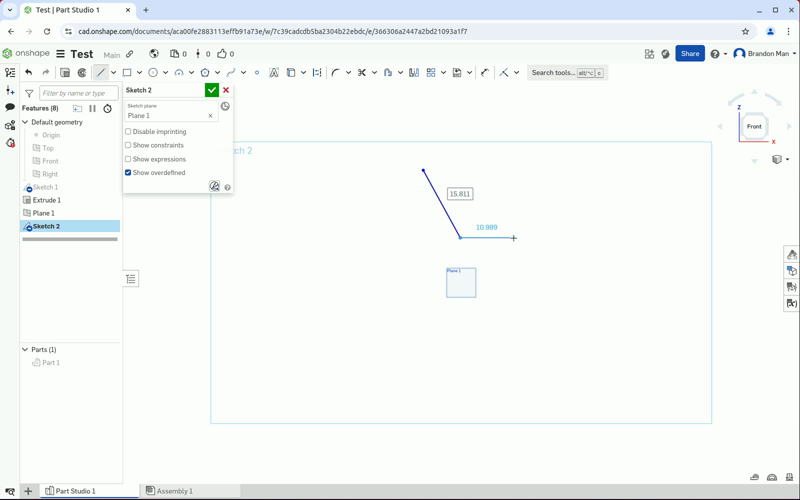
click(513, 237)
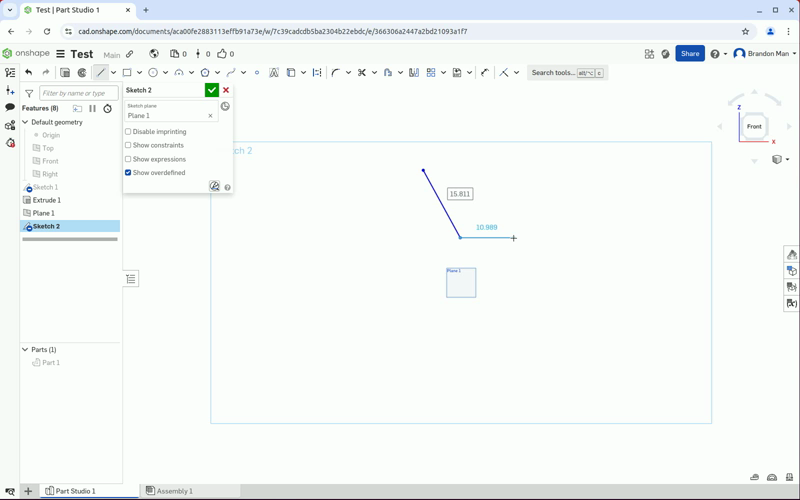
key_up(shift)
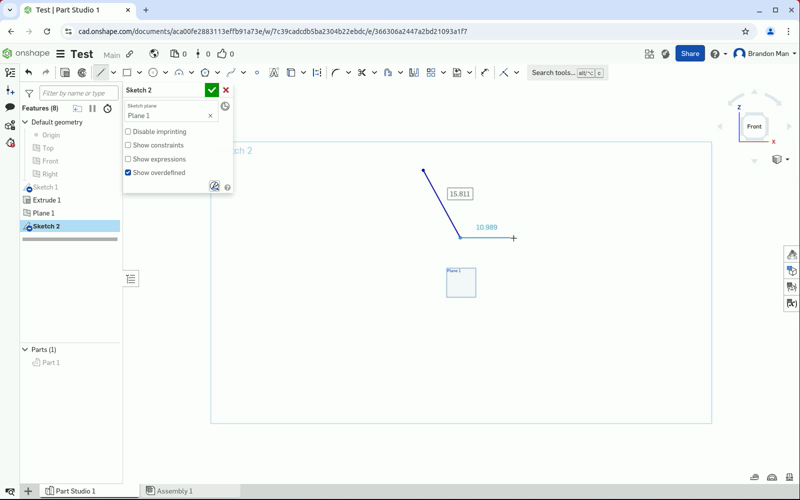
key_down(shift)
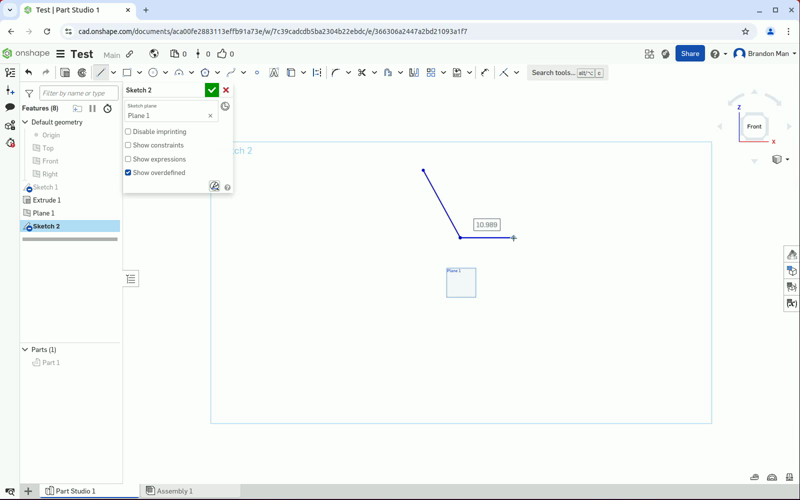
mouse_move(513, 170)
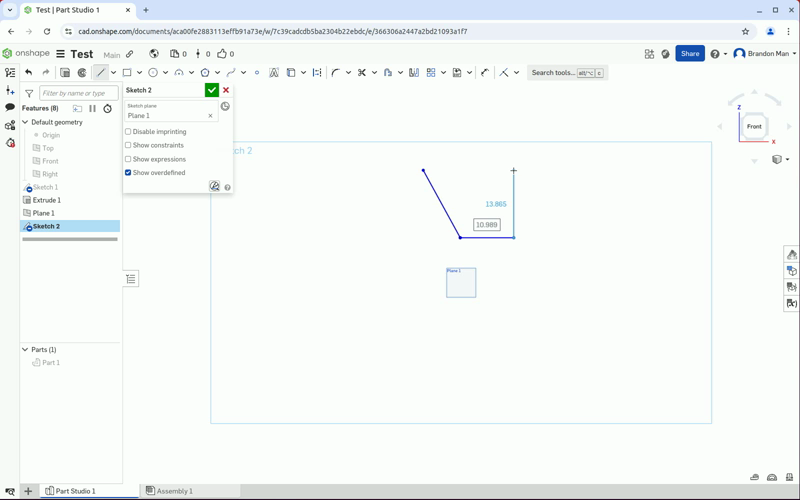
click(513, 170)
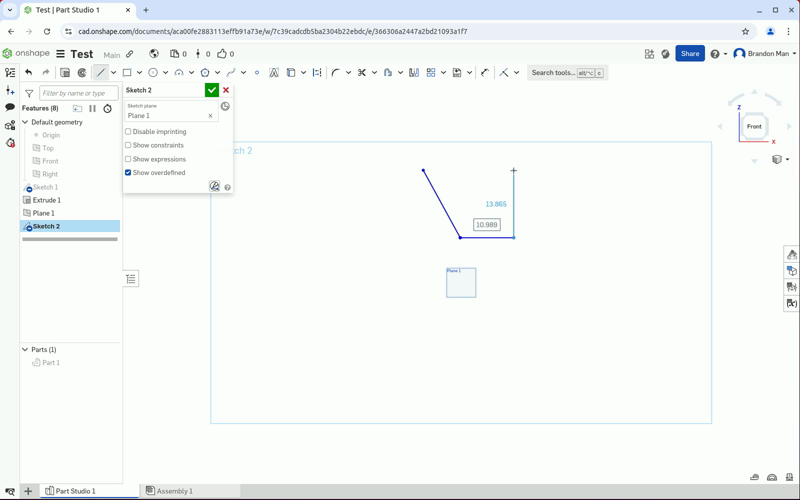
key_up(shift)
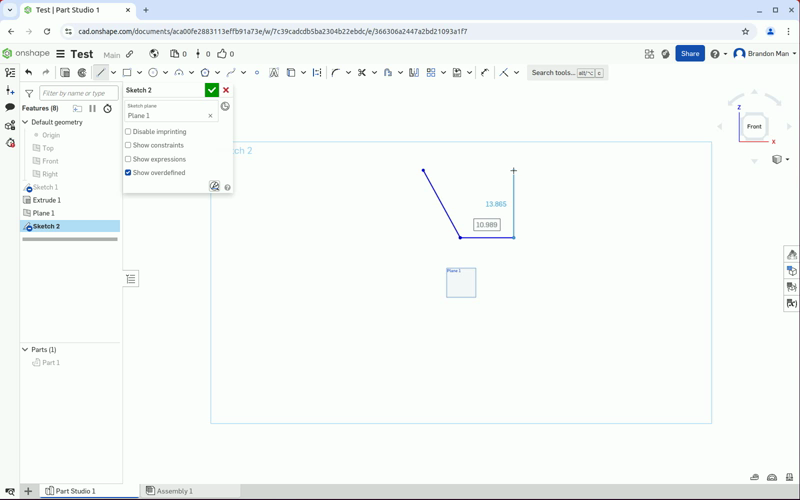
key_down(shift)
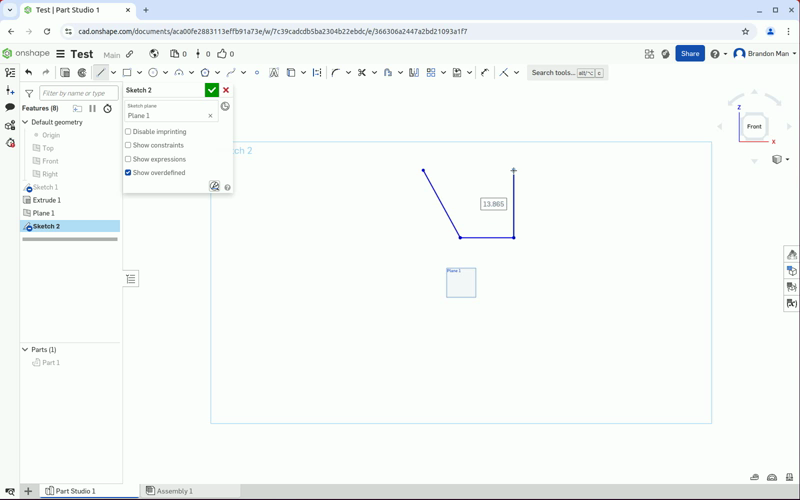
mouse_move(423, 170)
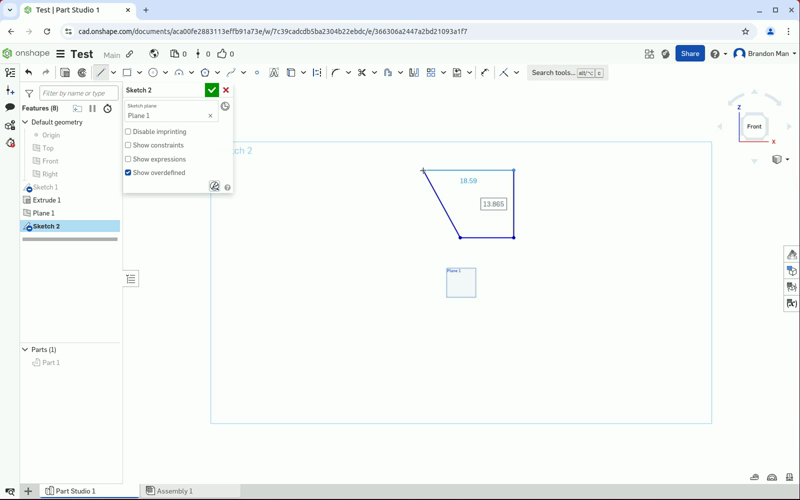
key_up(shift)
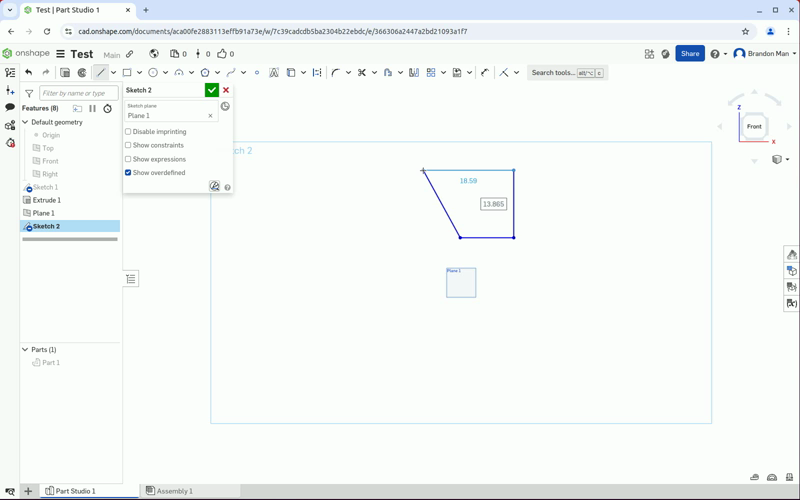
click(423, 170)
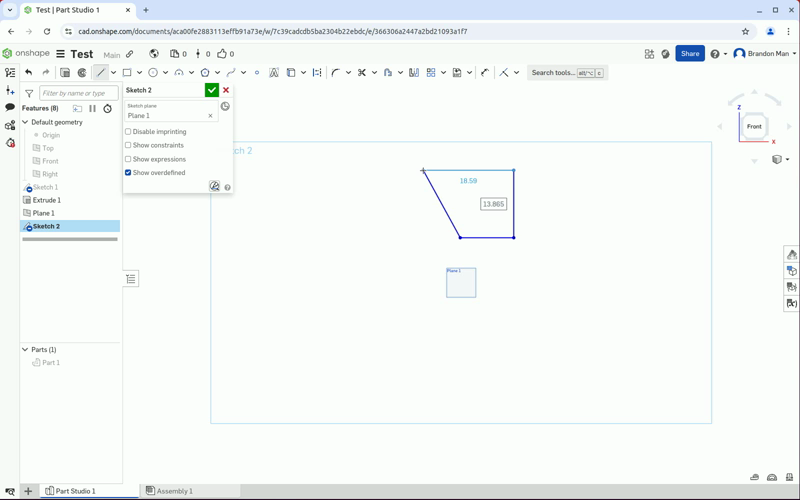
key(esc)
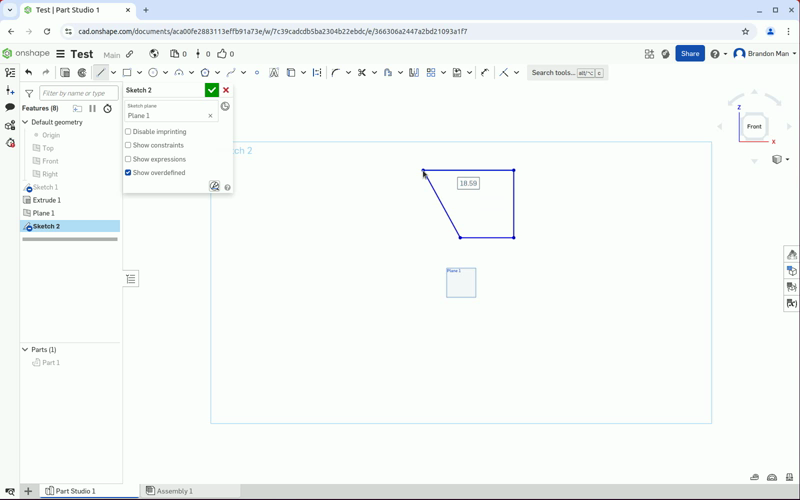
mouse_move(475, 231)
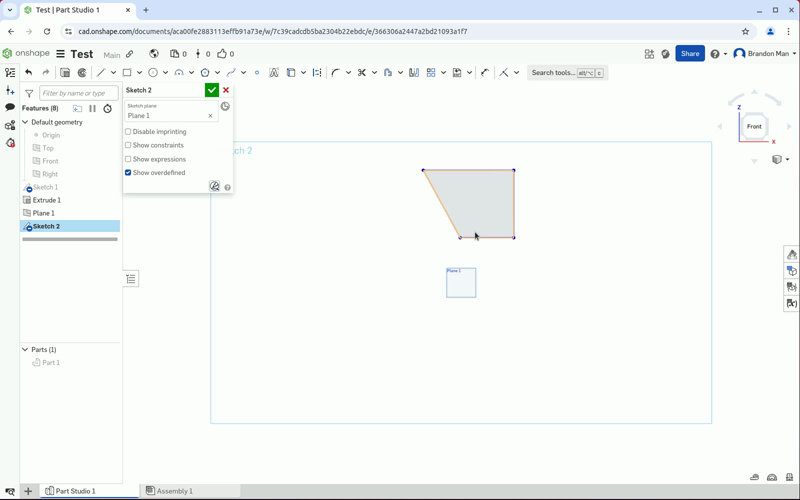
click(475, 231)
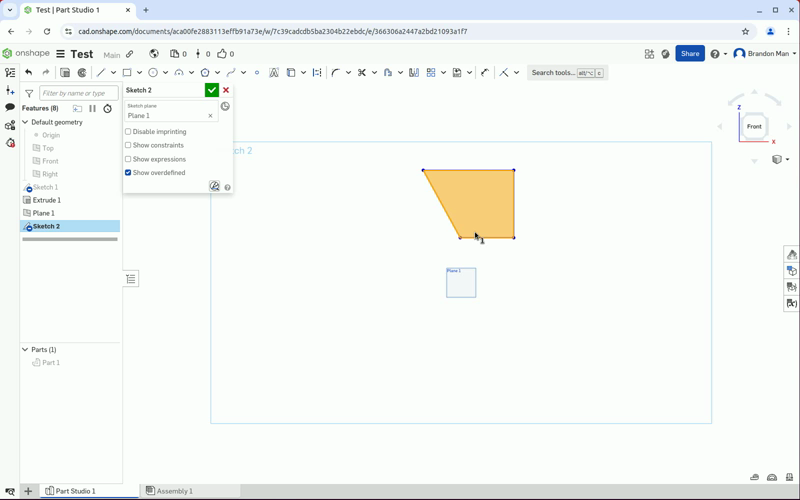
mouse_move(73, 352)
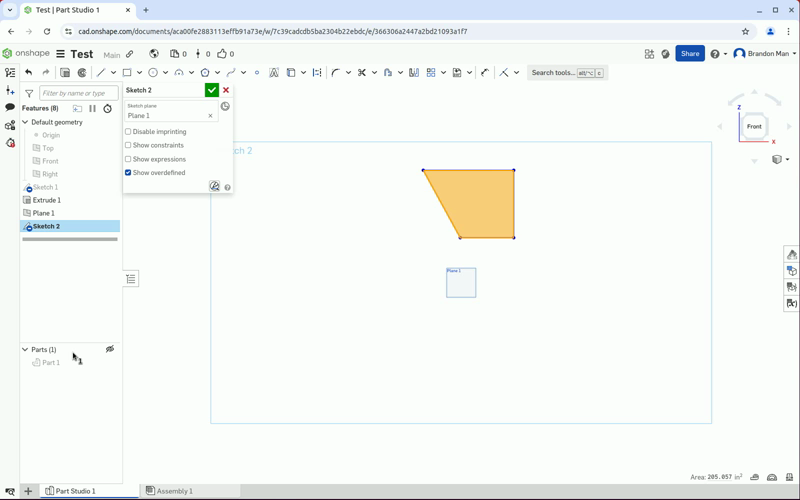
key(shift+y)
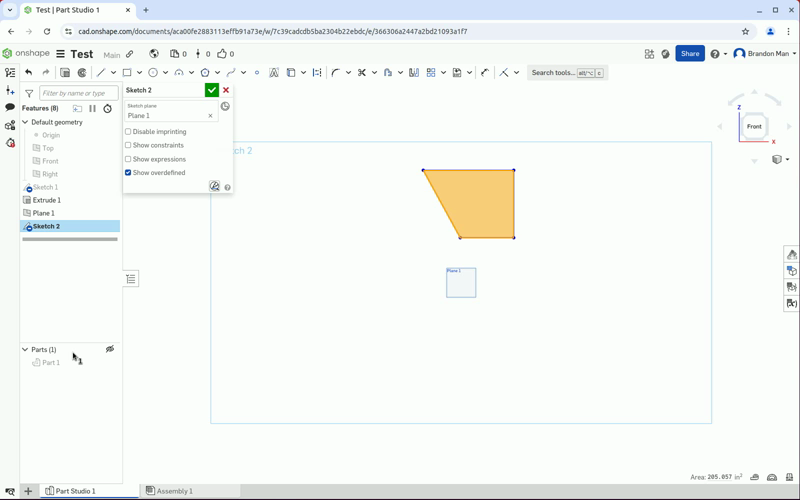
key(shift+e)
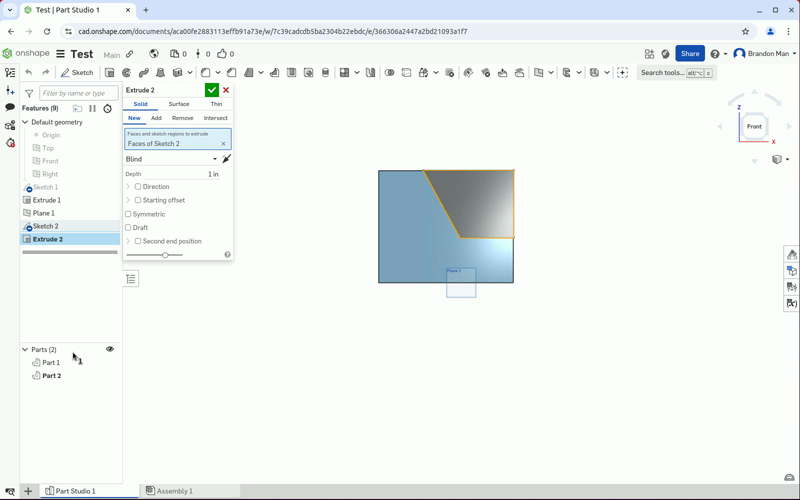
mouse_move(143, 106)
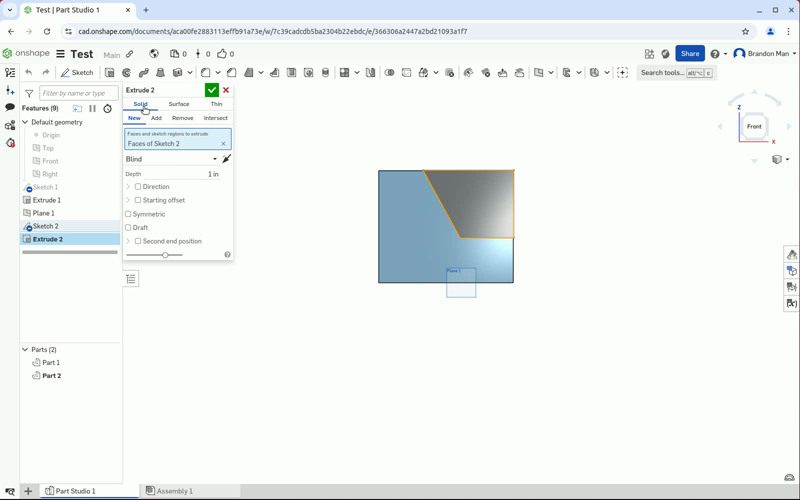
click(143, 106)
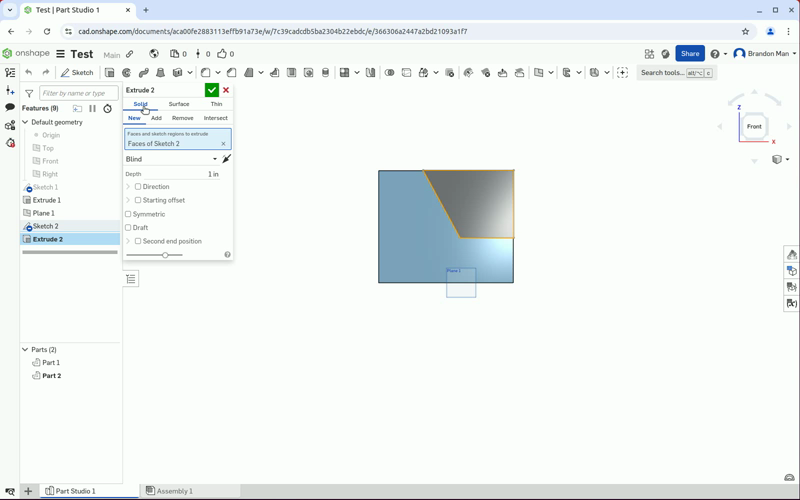
mouse_move(186, 120)
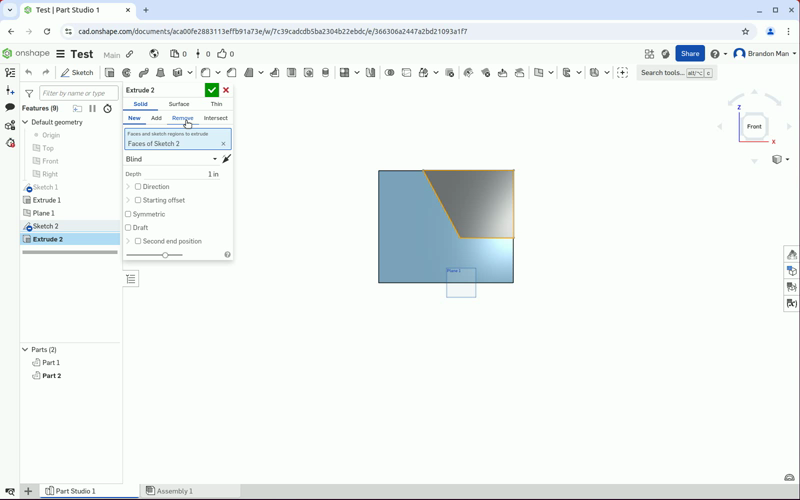
click(186, 120)
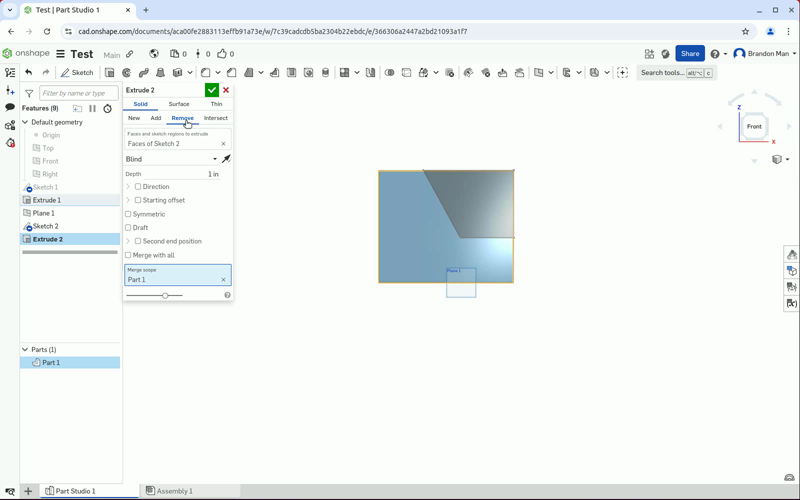
key(tab, 4)
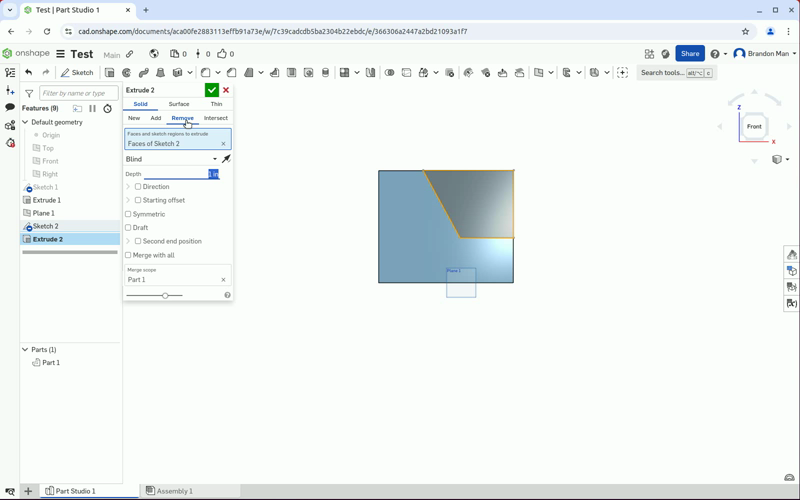
text(18.535)
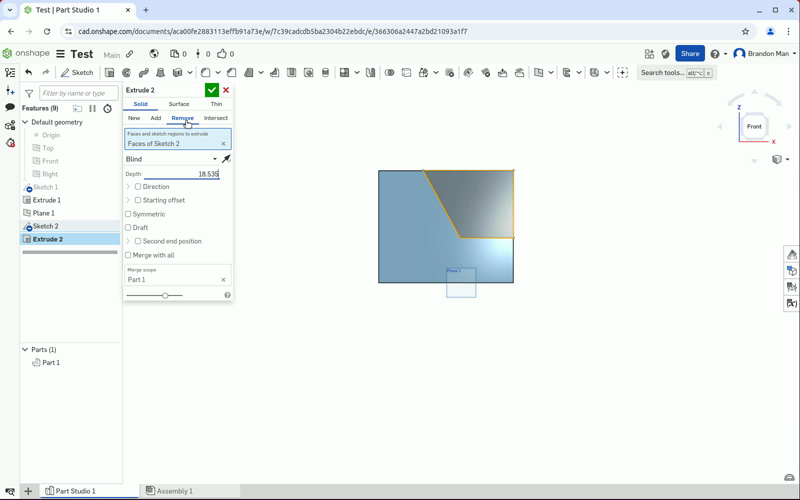
key(tab, 6)
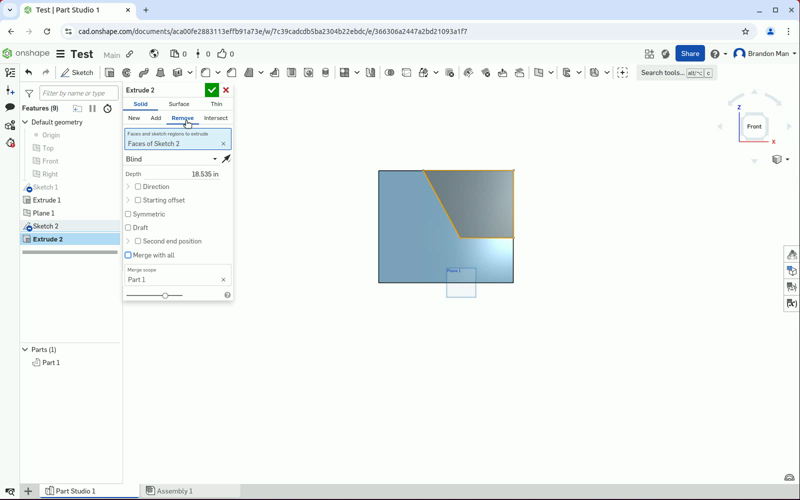
key(space)
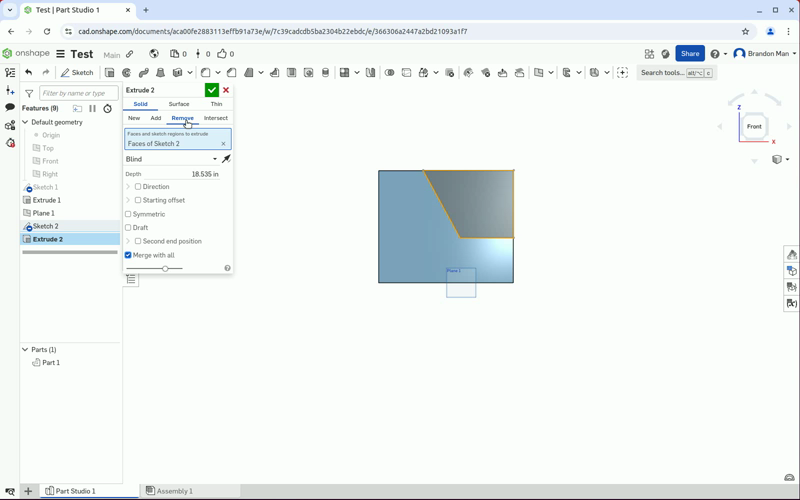
key(enter)
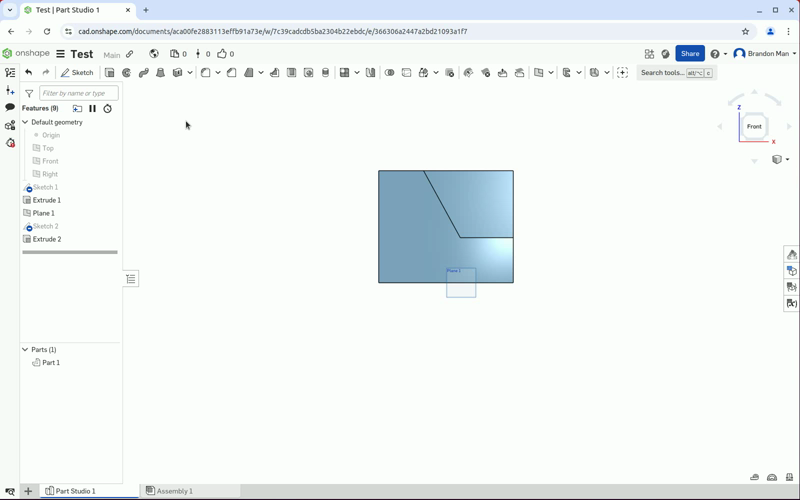
key(shift+h)
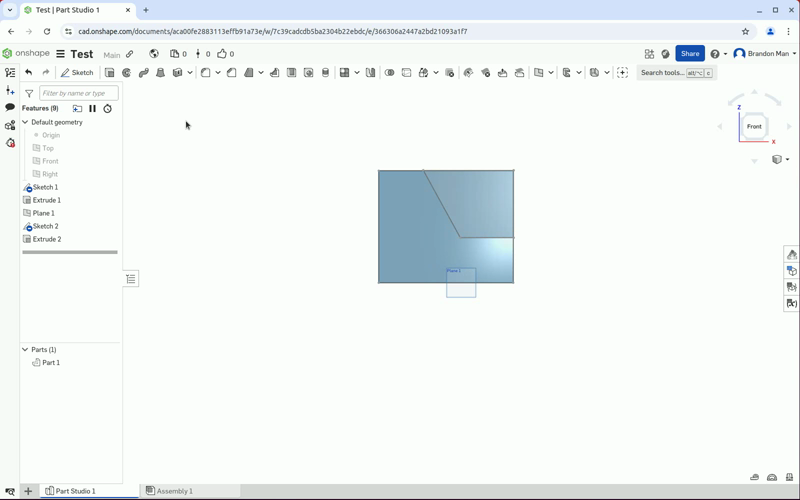
key(shift+h)
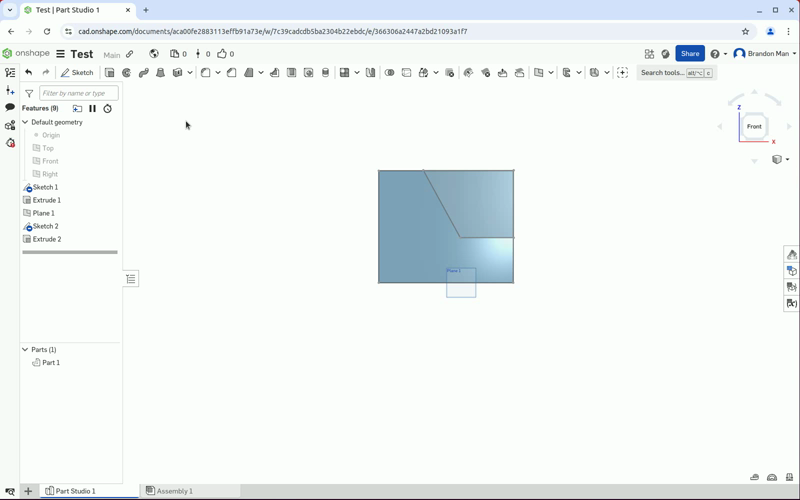
key(shift+7)
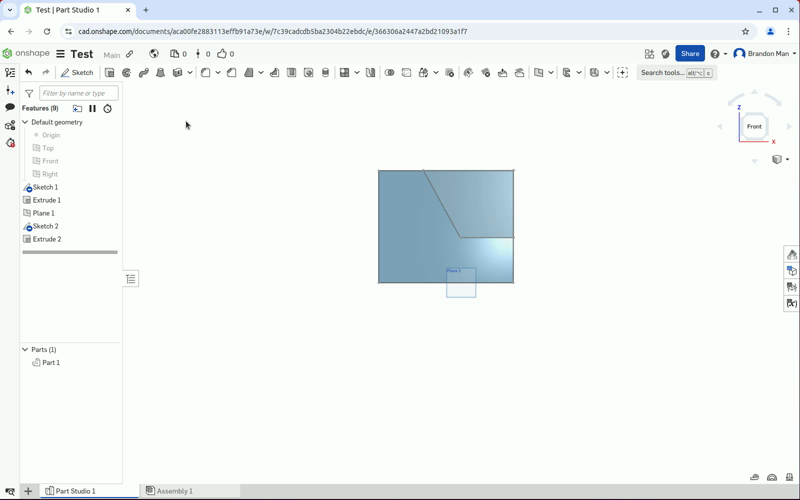
key(left, 2)
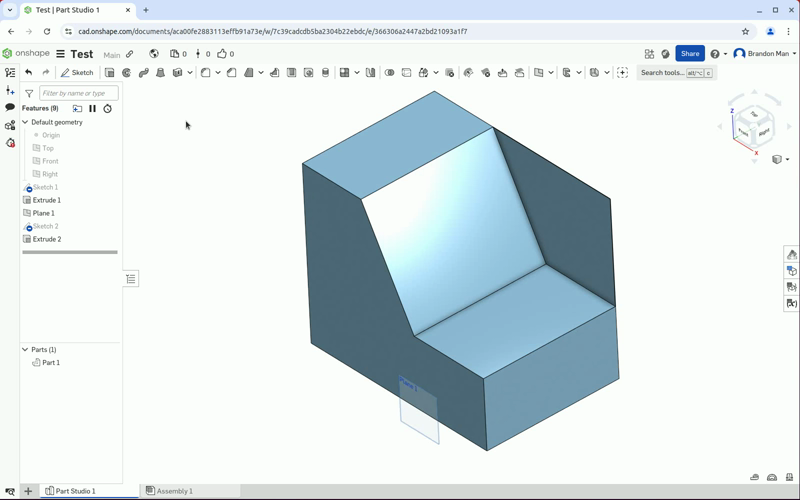
key(down, 2)
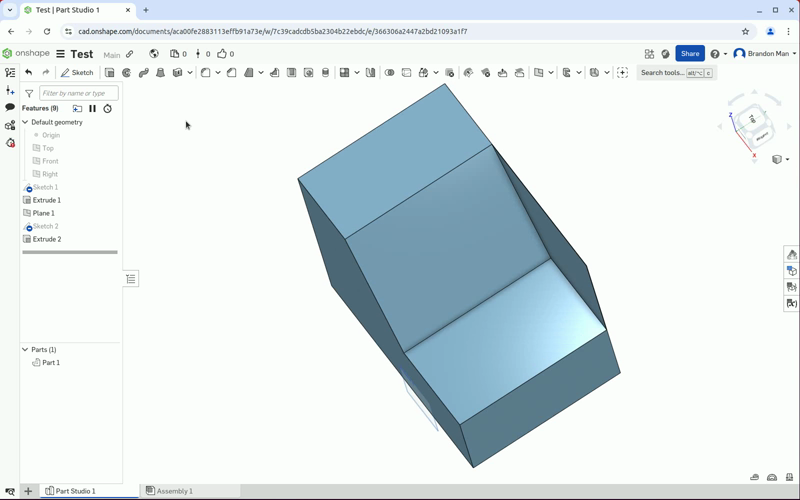
key(up, 2)
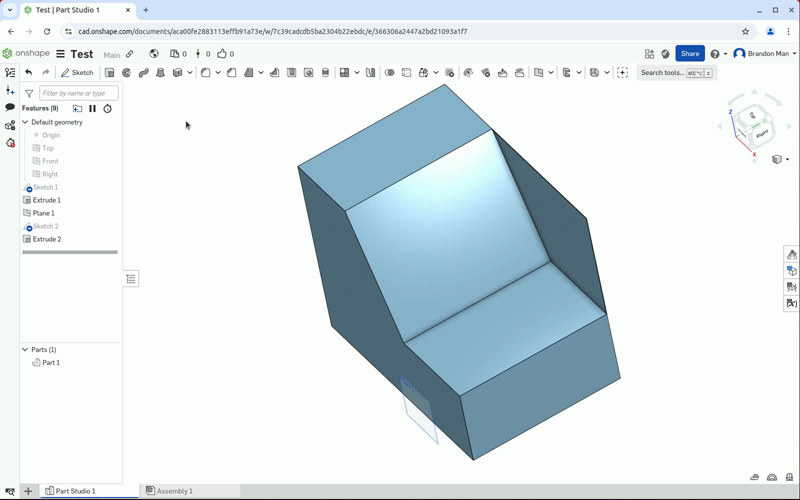
key(right, 2)
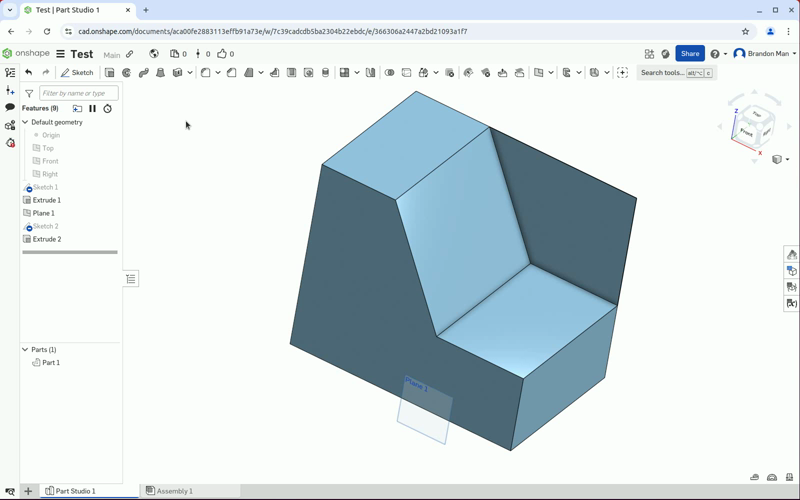
mouse_move(73, 189)
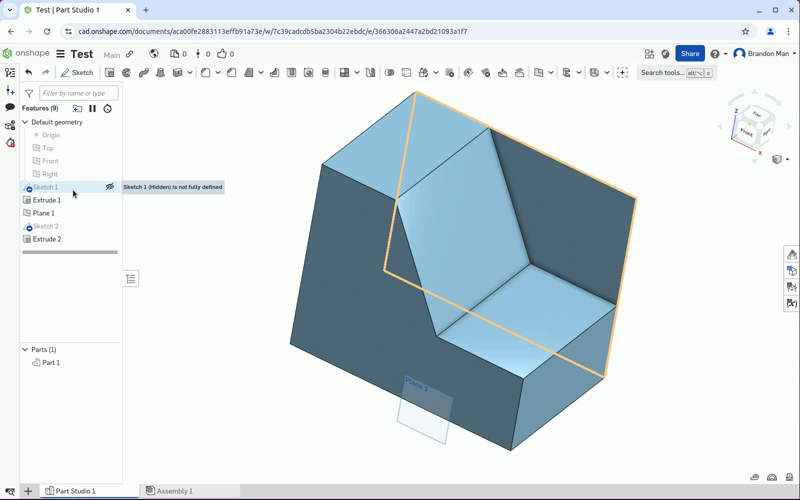
click(73, 189)